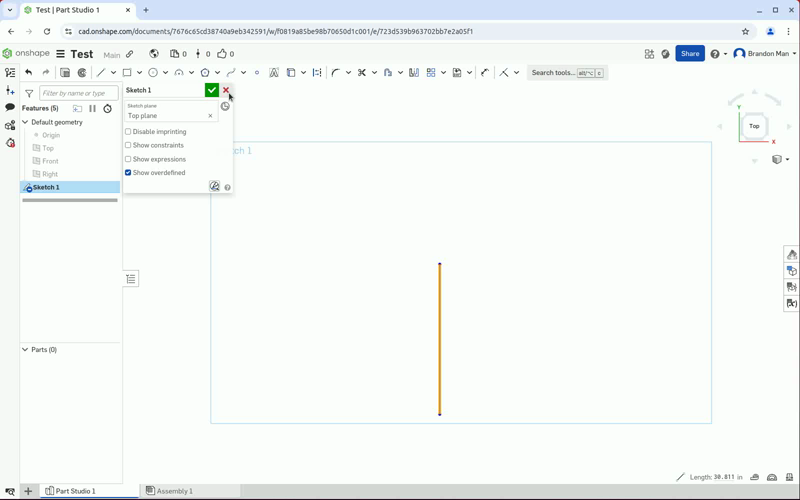
key(shift+h)
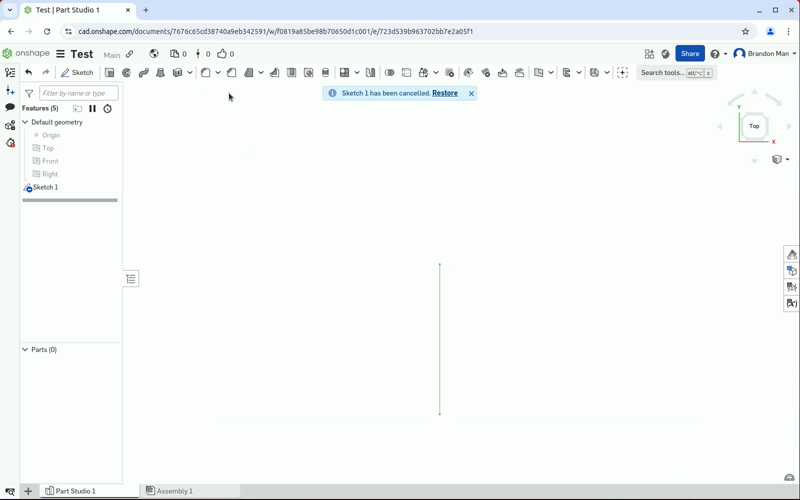
key(shift+s)
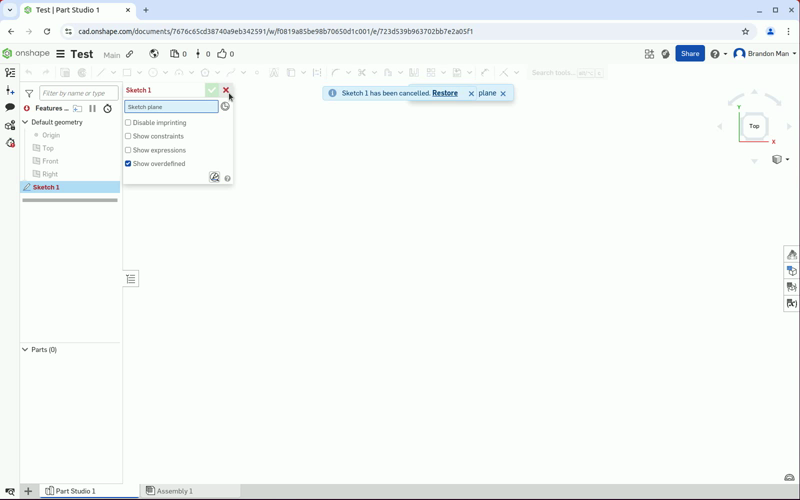
mouse_move(73, 150)
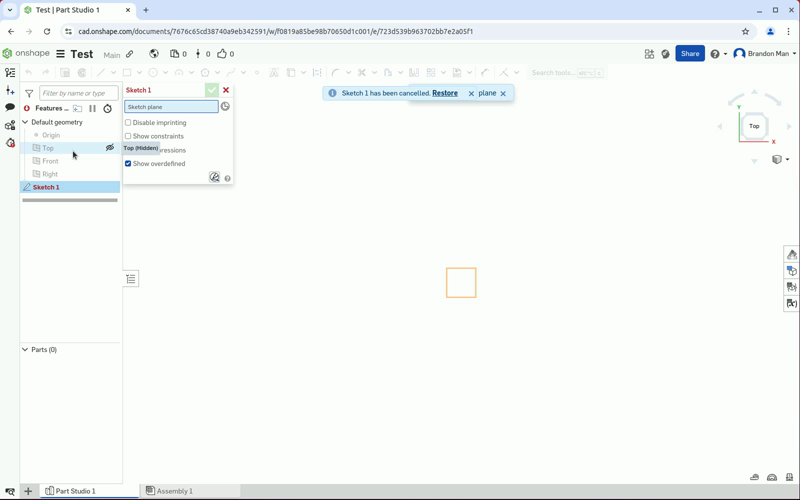
click(73, 150)
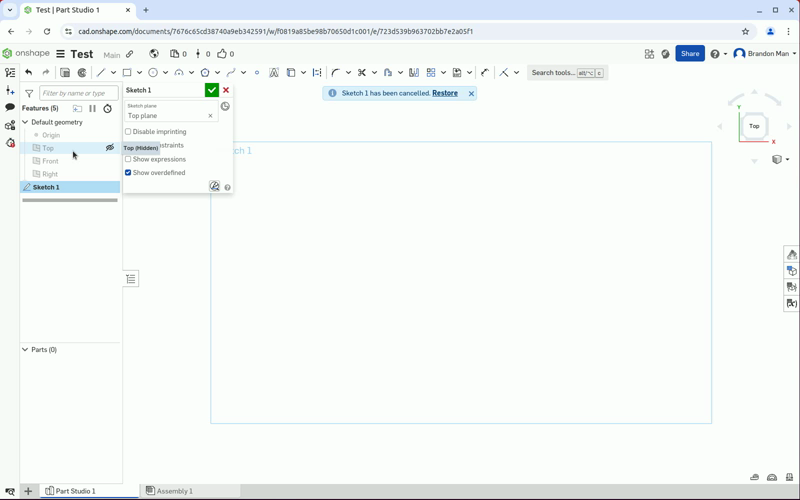
mouse_move(73, 352)
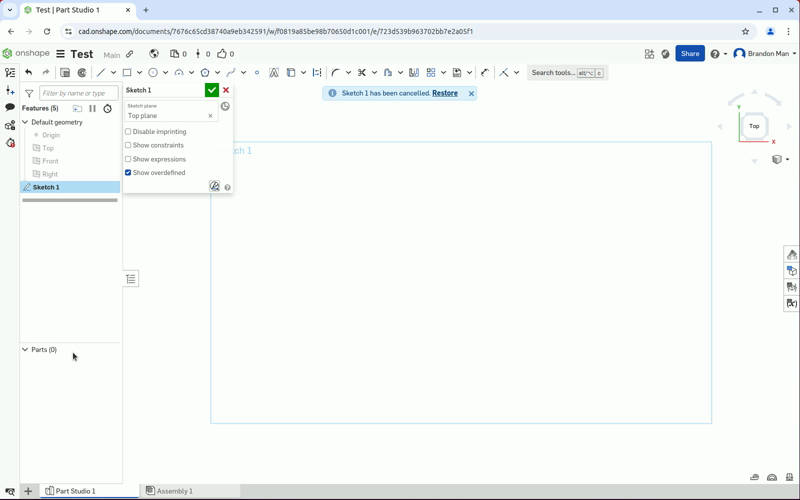
key(y)
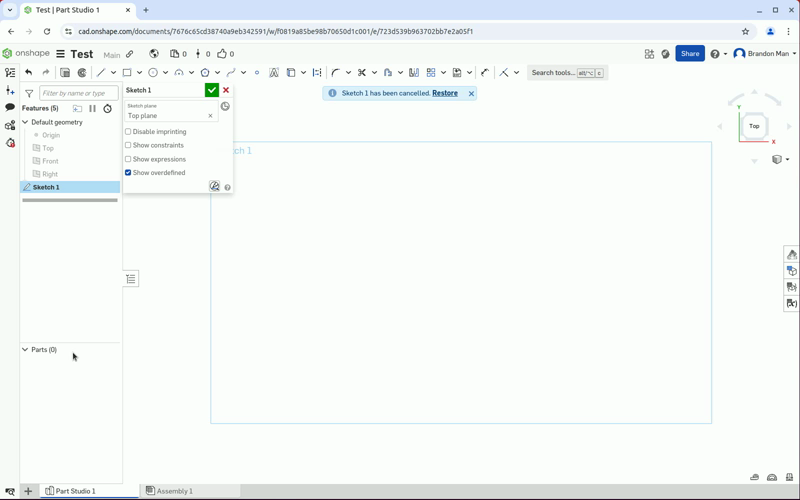
key(l)
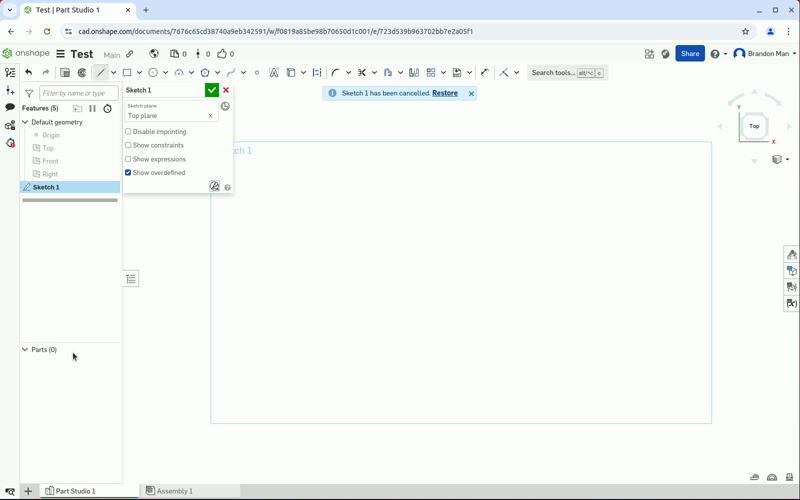
key_down(shift)
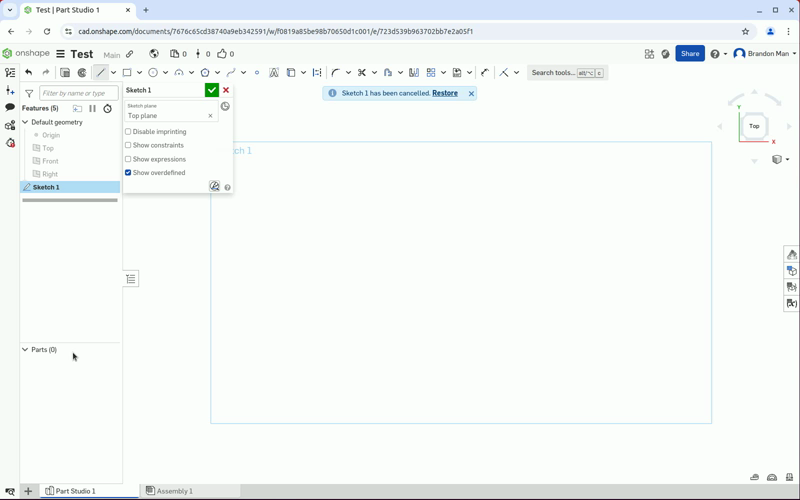
mouse_move(404, 339)
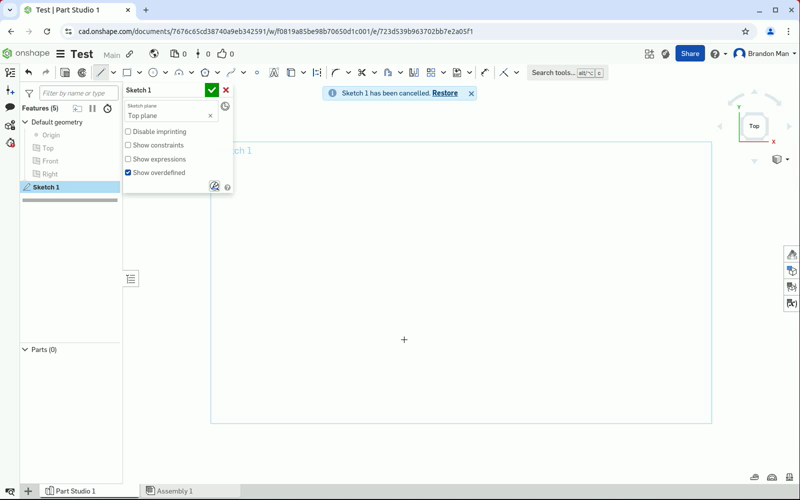
click(404, 339)
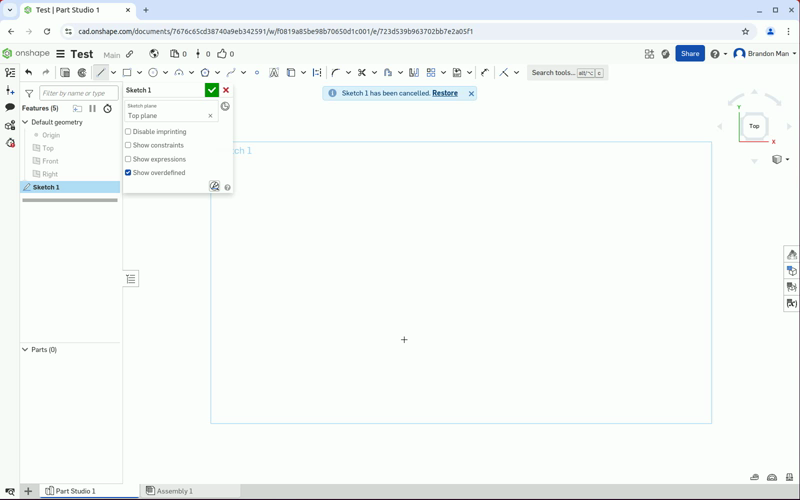
key_up(shift)
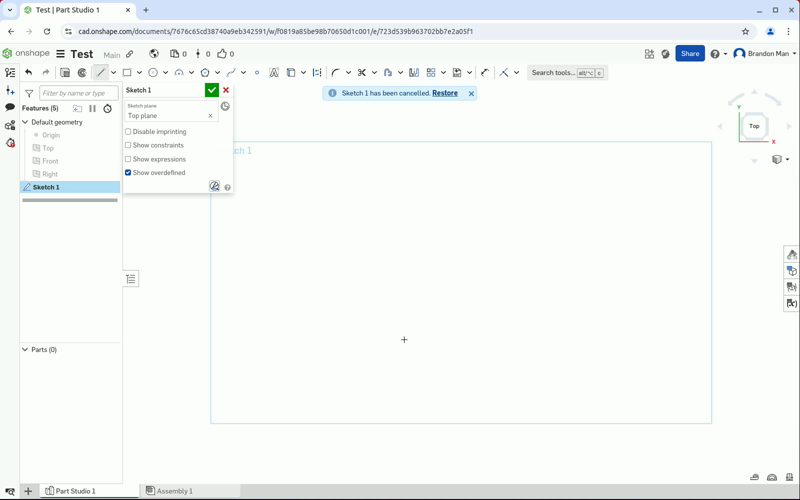
key_down(shift)
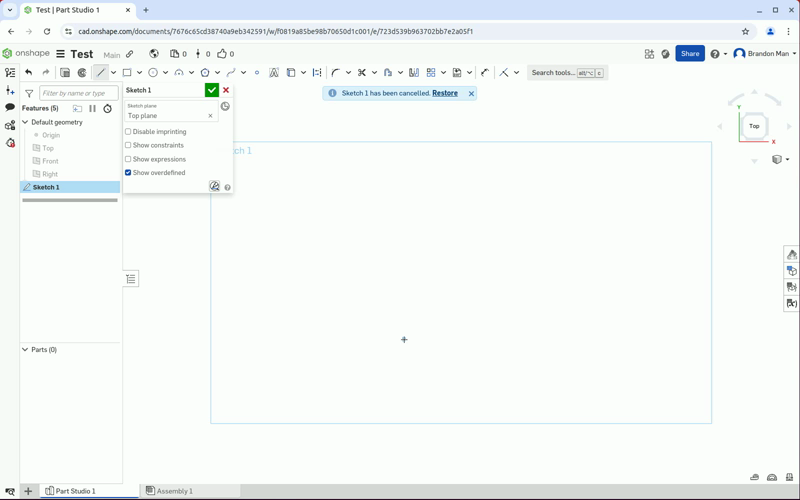
mouse_move(516, 339)
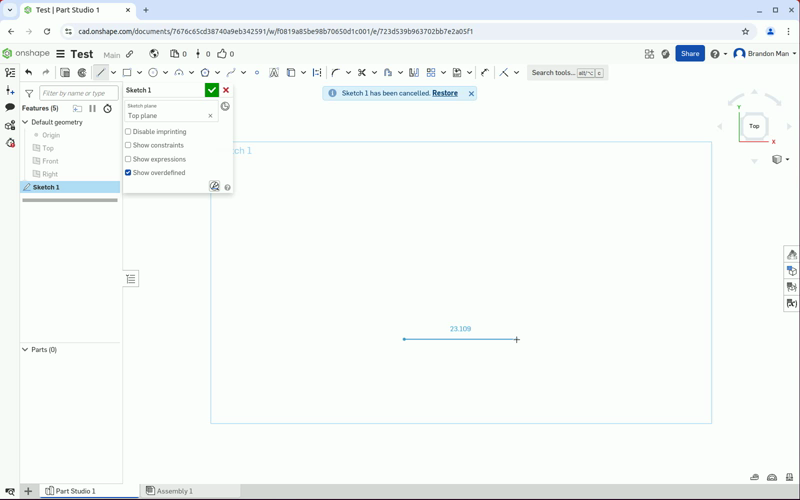
click(516, 339)
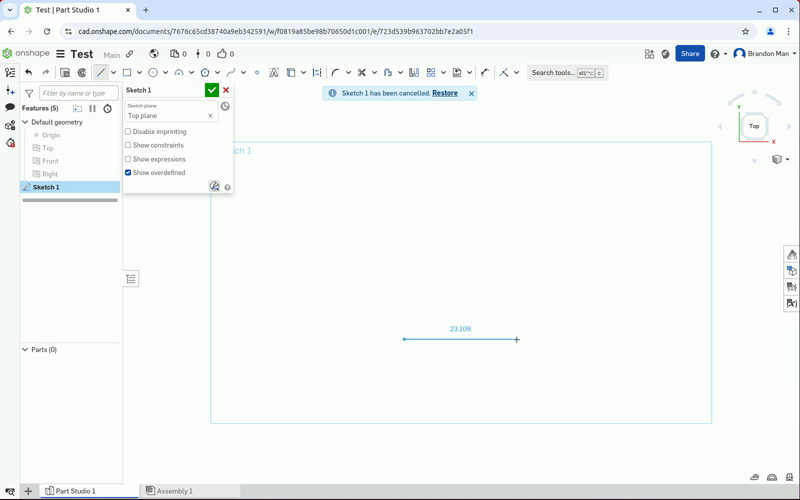
key_up(shift)
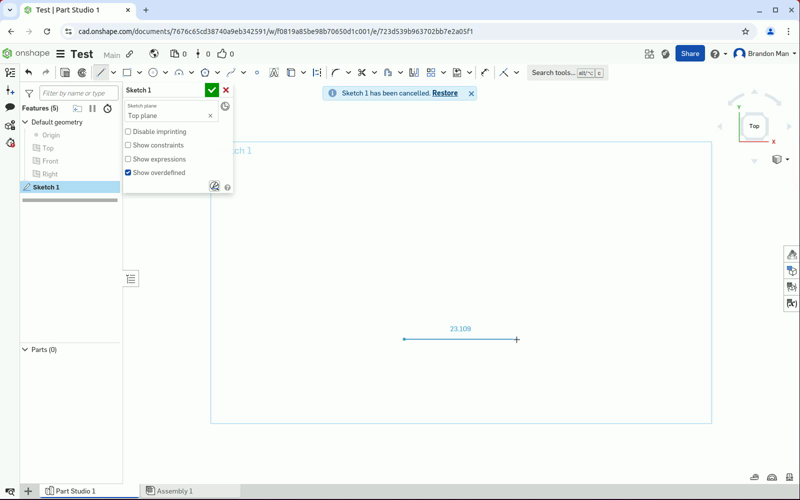
key_down(shift)
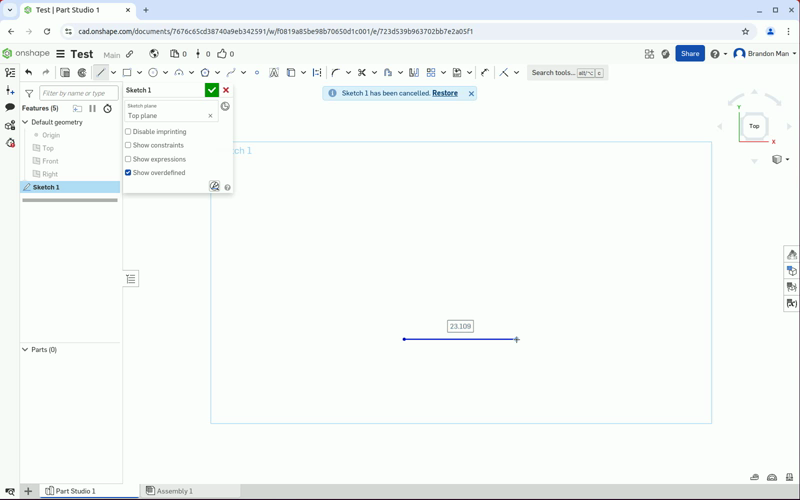
mouse_move(516, 226)
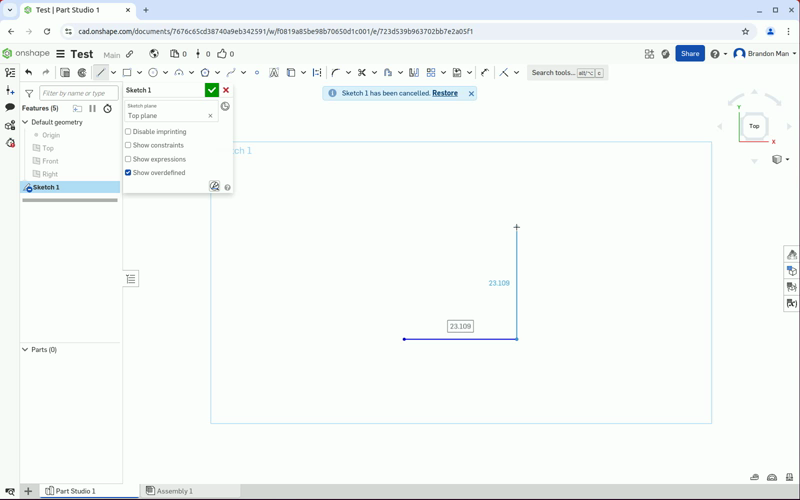
click(516, 226)
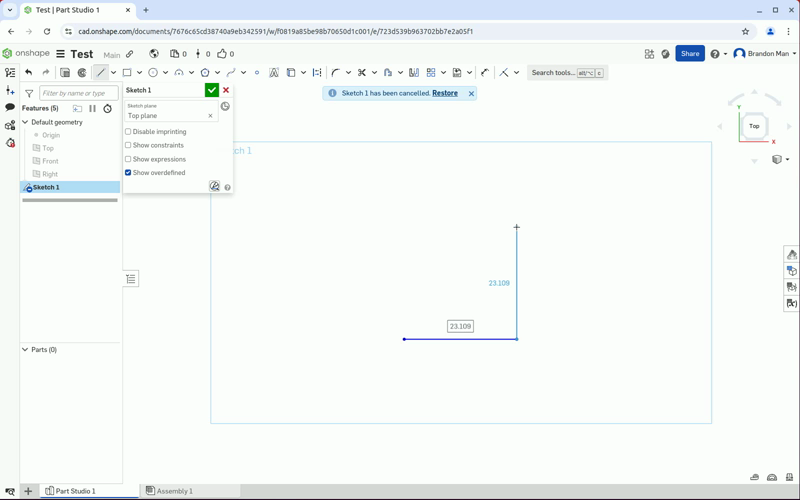
key_up(shift)
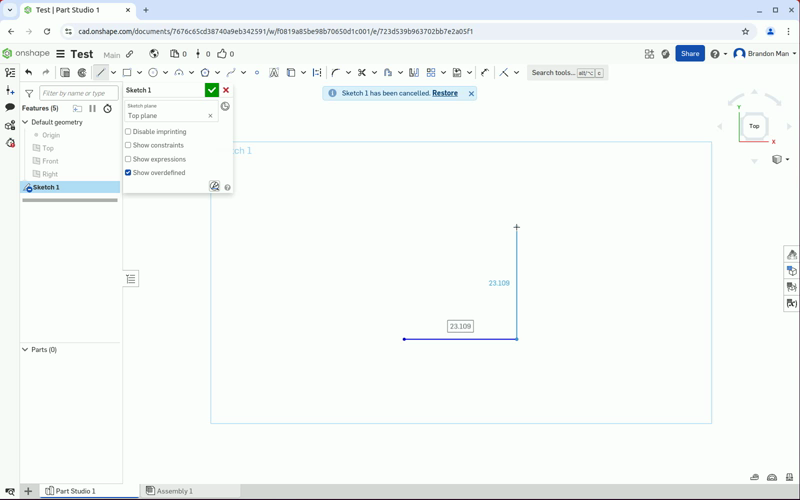
key_down(shift)
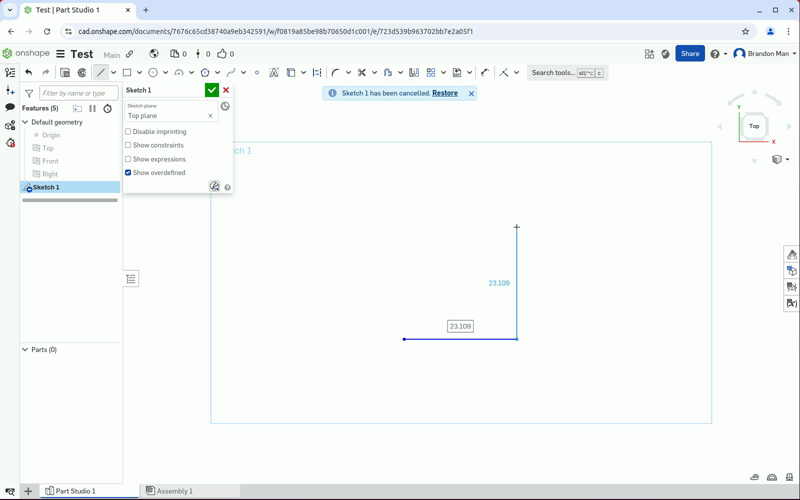
mouse_move(404, 226)
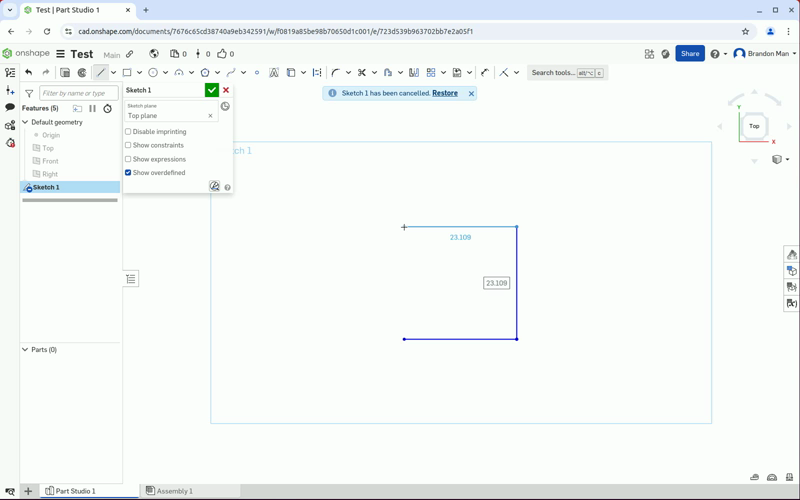
click(404, 226)
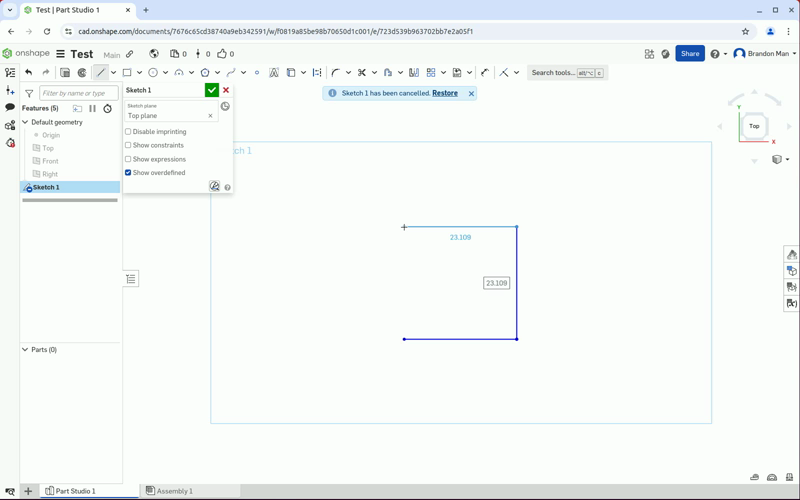
key_up(shift)
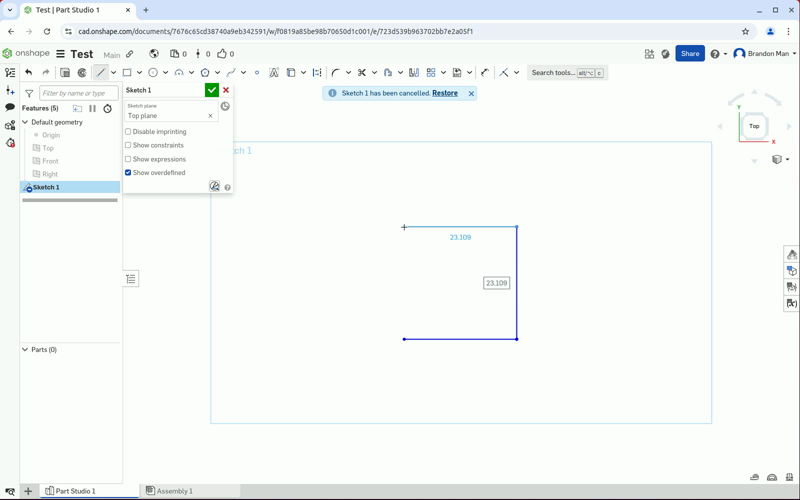
key_down(shift)
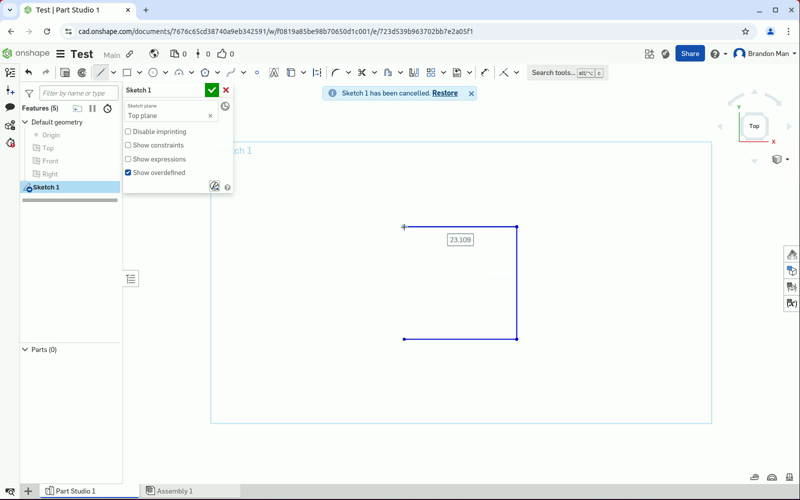
mouse_move(404, 339)
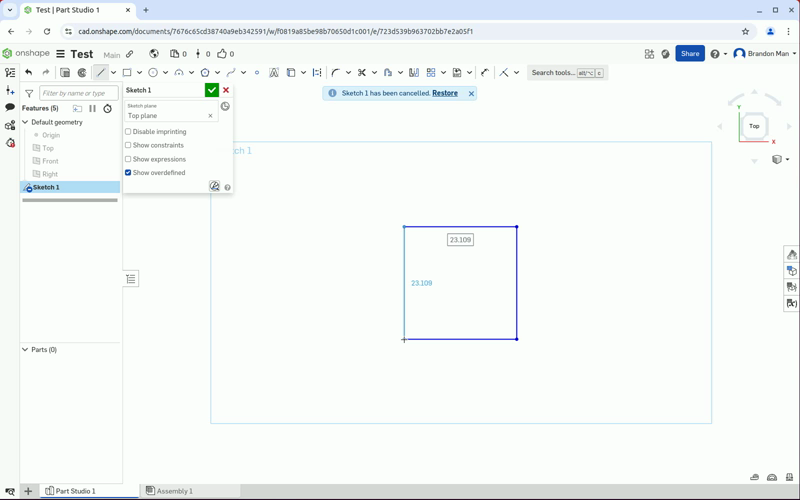
key_up(shift)
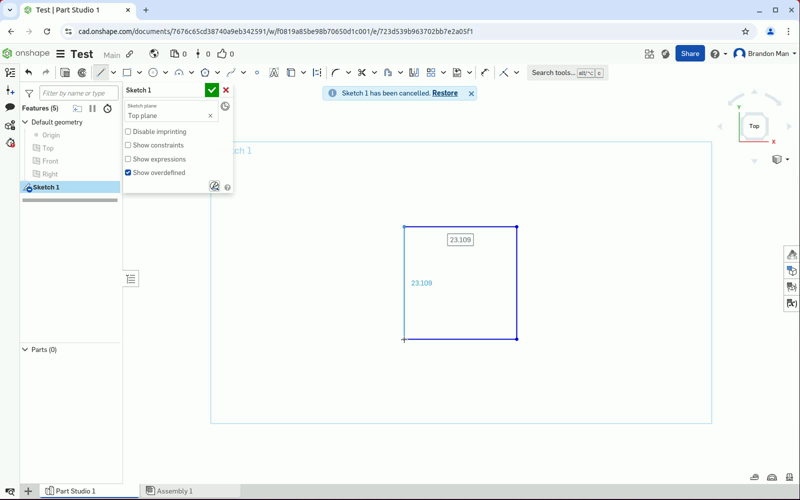
click(404, 339)
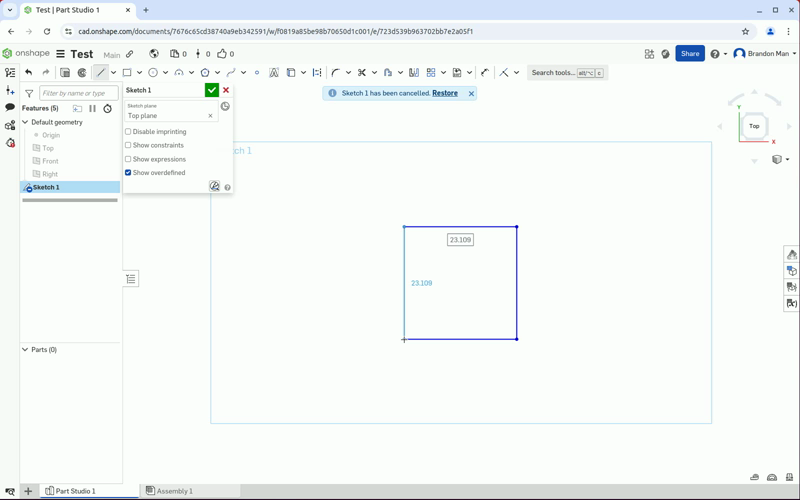
key(esc)
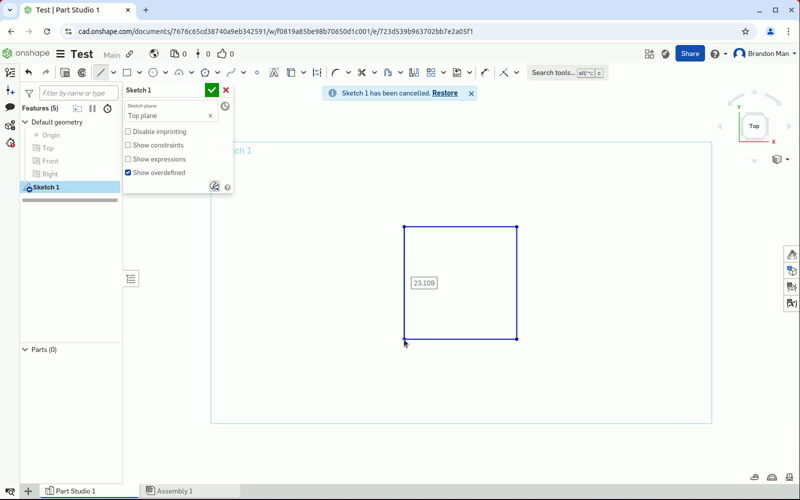
mouse_move(505, 287)
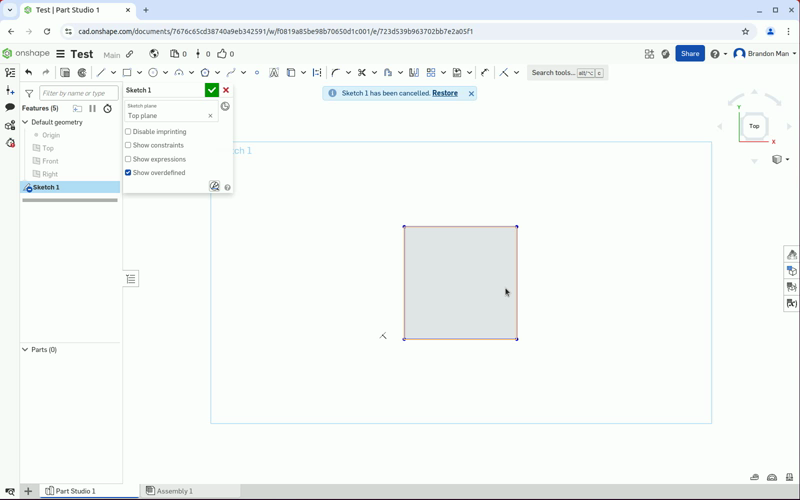
click(505, 287)
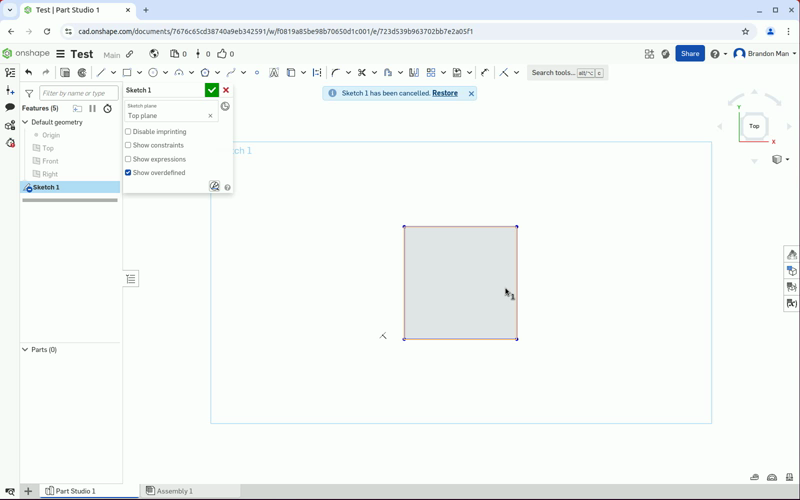
mouse_move(73, 352)
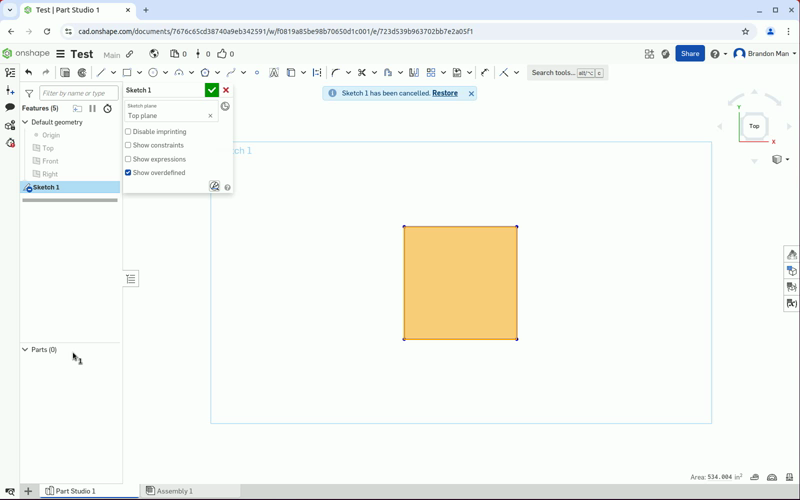
key(shift+y)
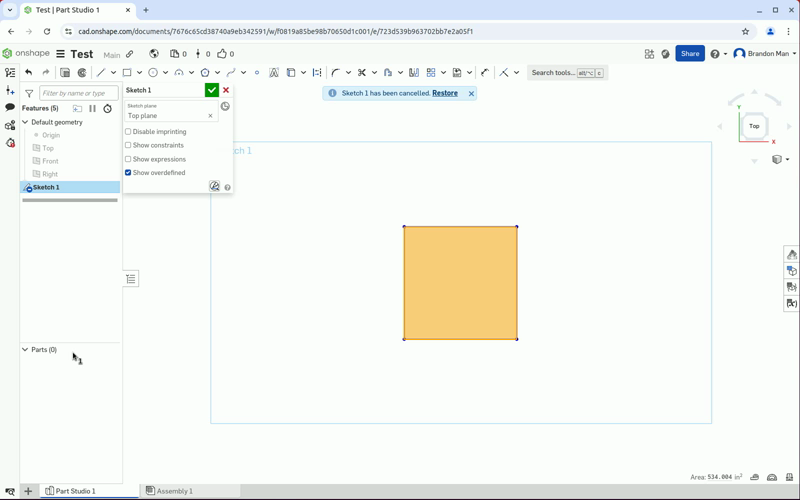
key(shift+e)
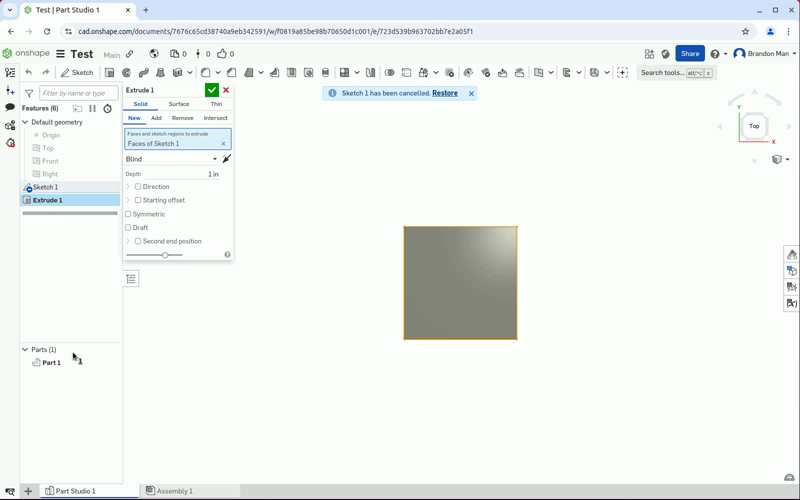
mouse_move(143, 106)
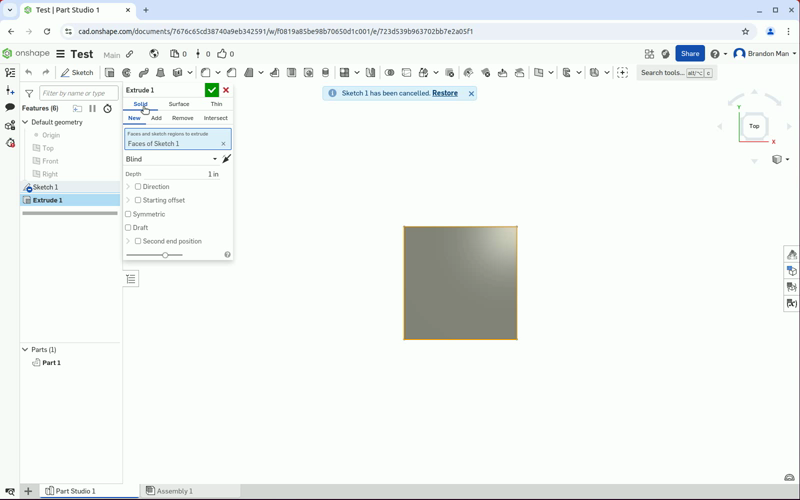
click(143, 106)
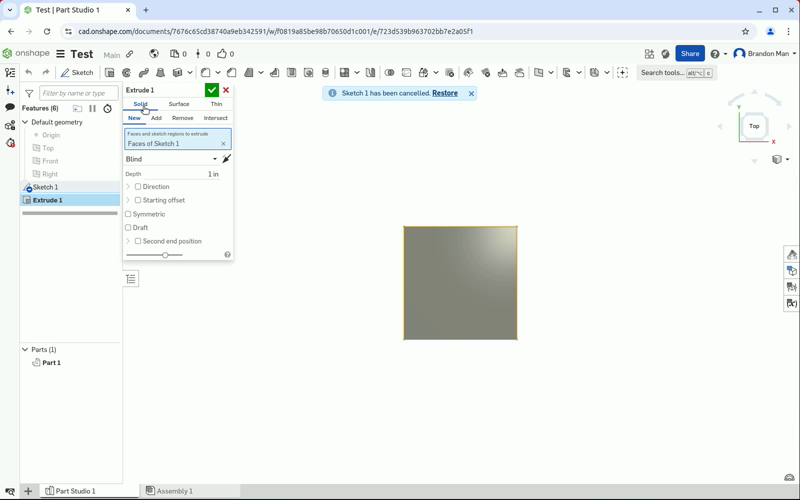
mouse_move(137, 120)
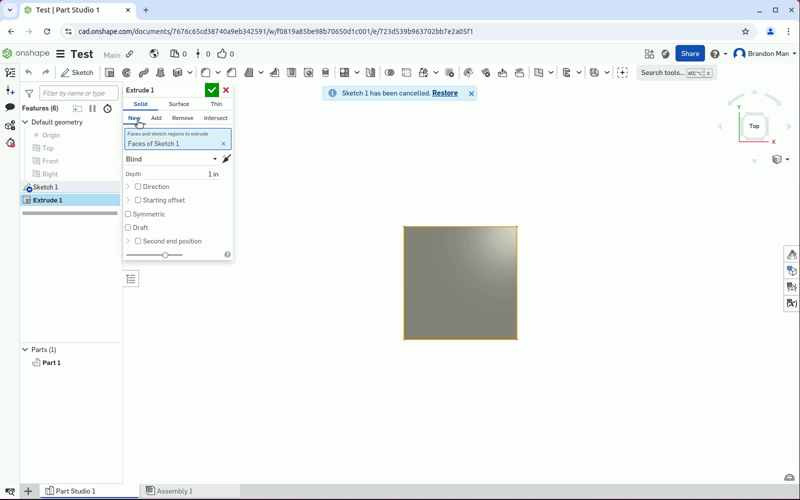
click(137, 120)
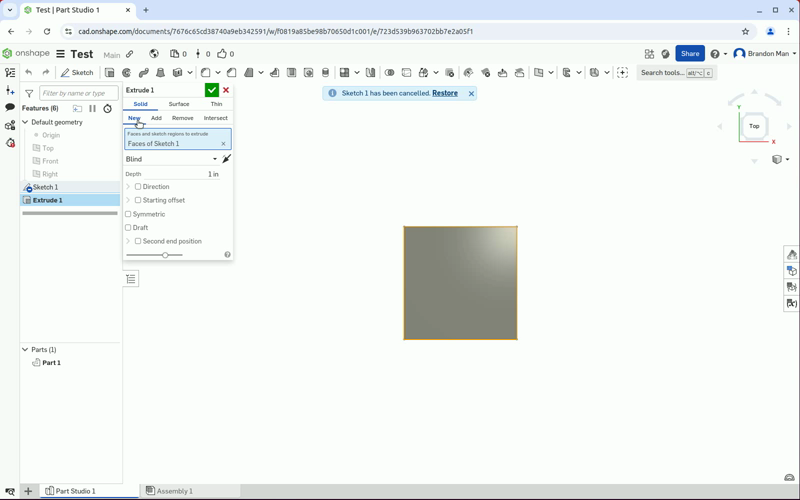
key(tab, 4)
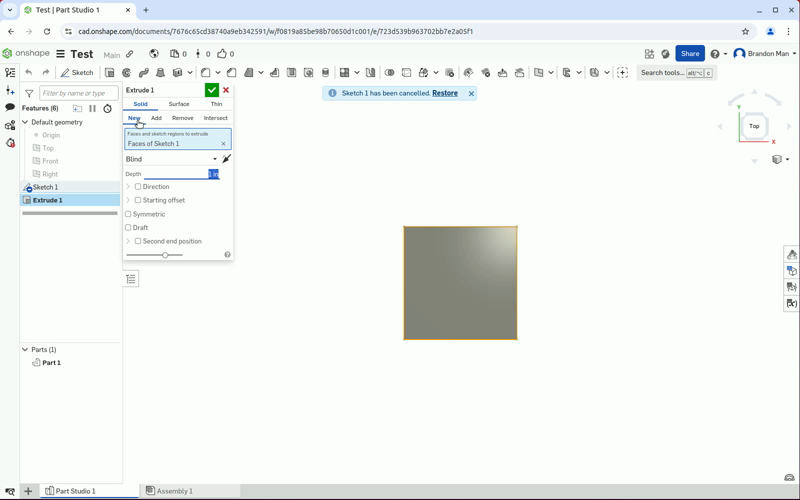
text(23.108)
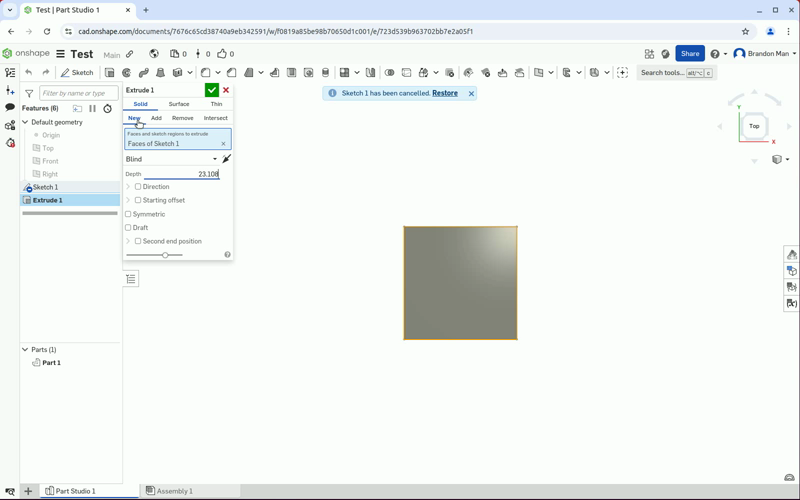
key(enter)
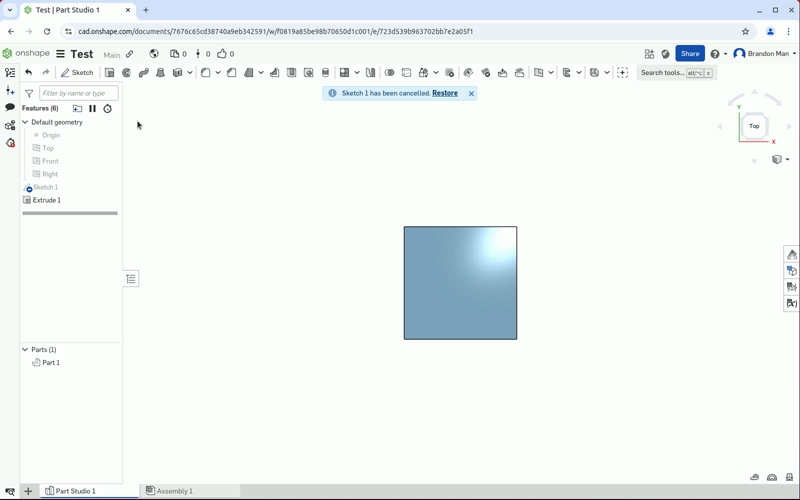
key(shift+h)
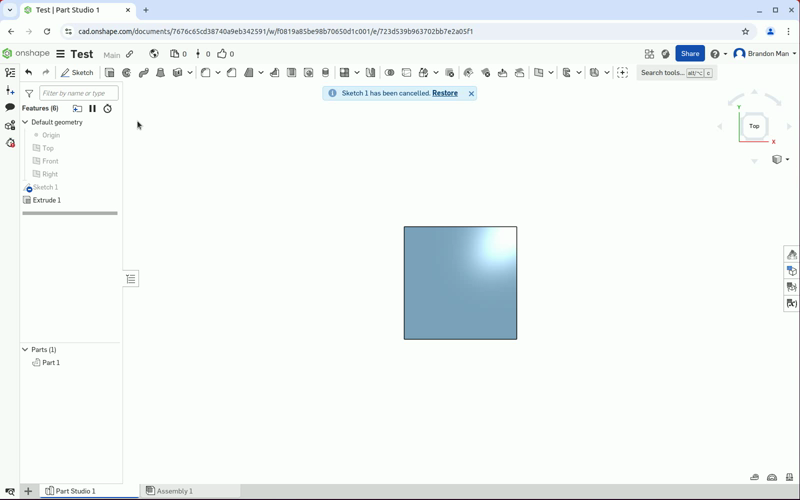
key(shift+h)
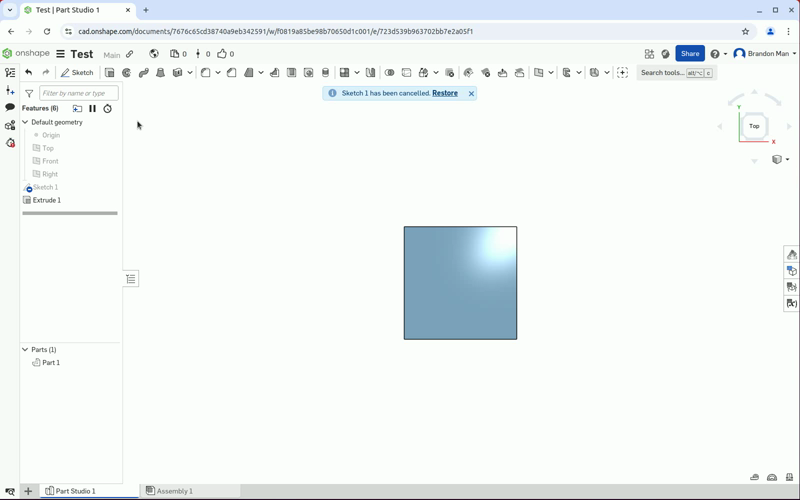
mouse_move(73, 189)
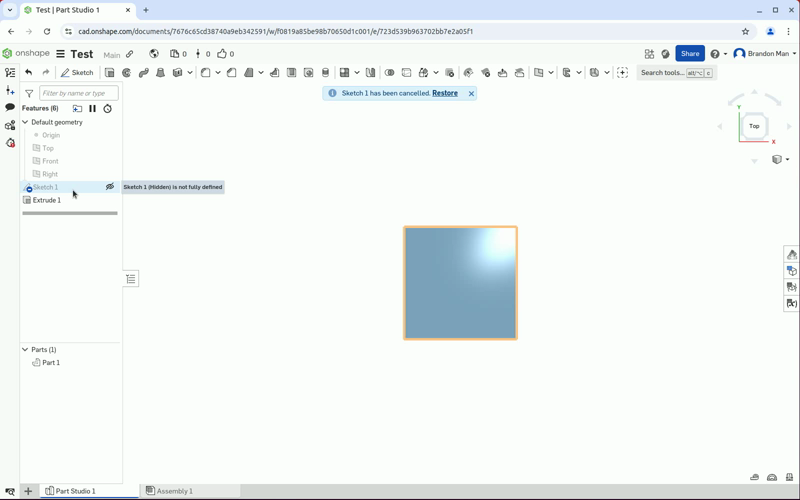
click(73, 189)
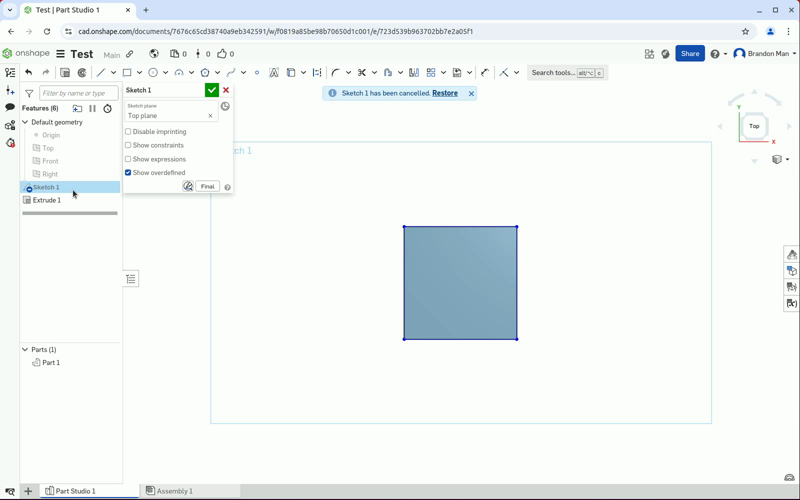
mouse_move(229, 92)
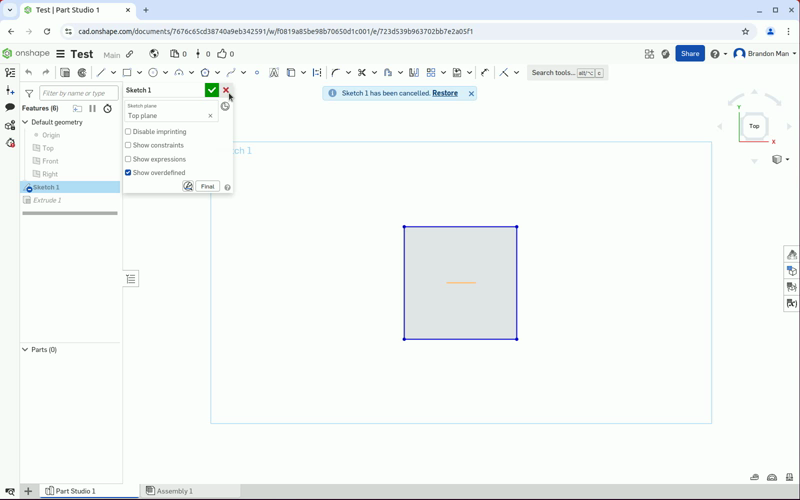
click(229, 92)
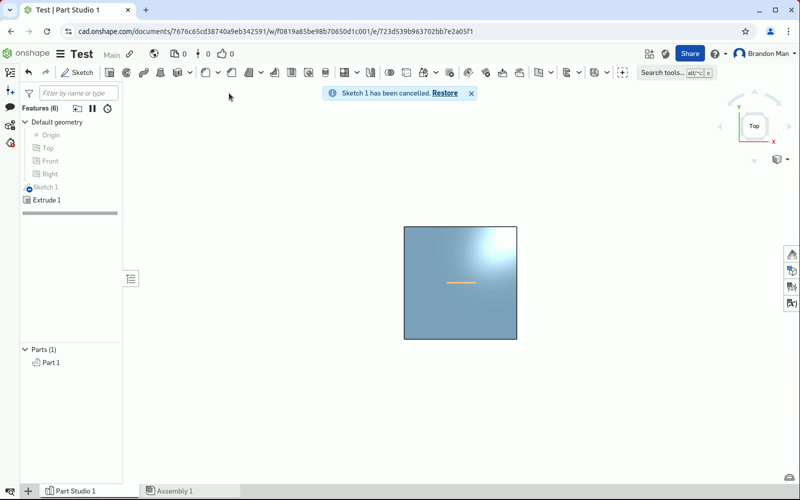
mouse_move(541, 75)
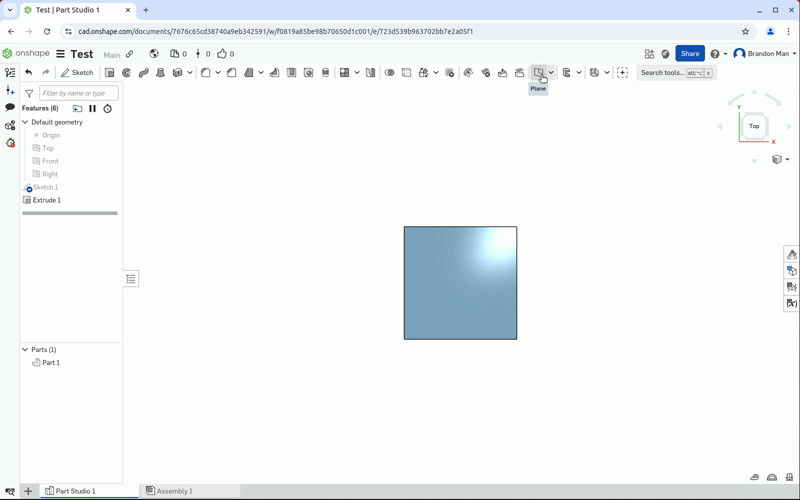
click(541, 75)
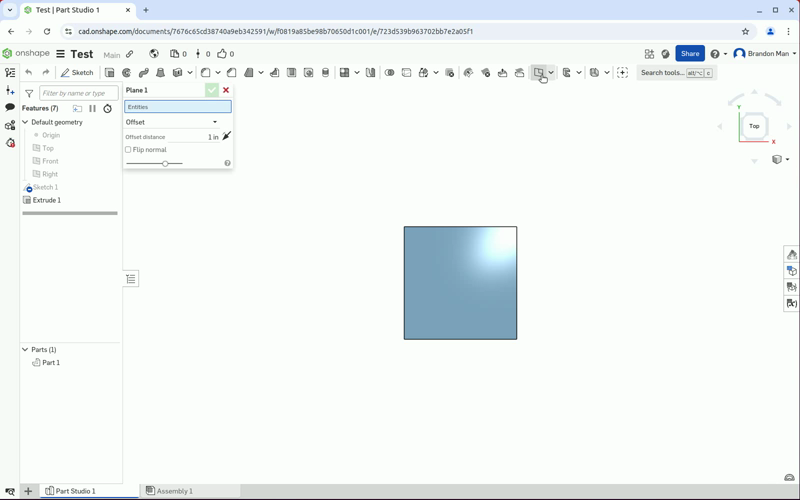
mouse_move(73, 150)
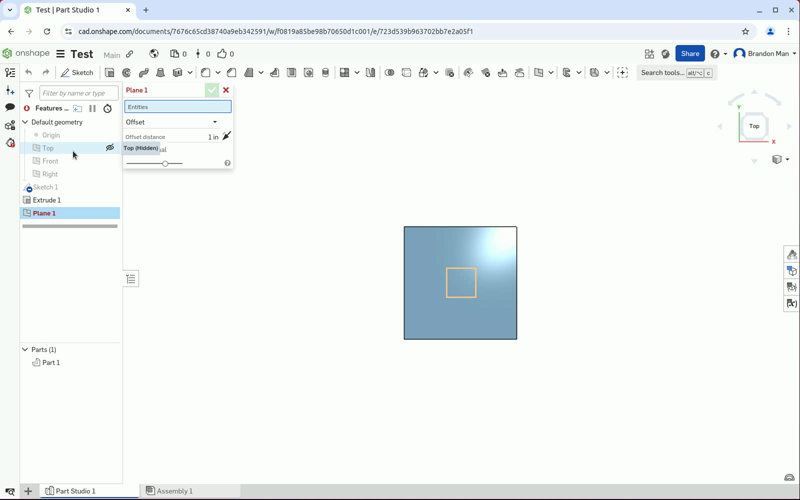
click(73, 150)
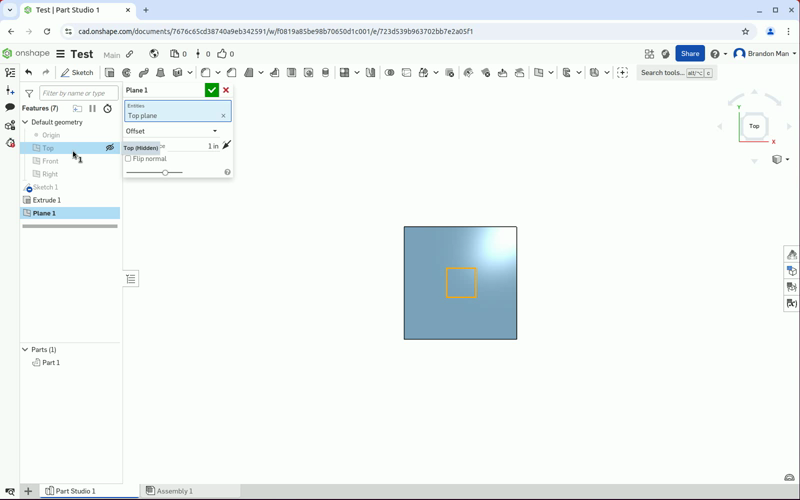
key(tab, 2)
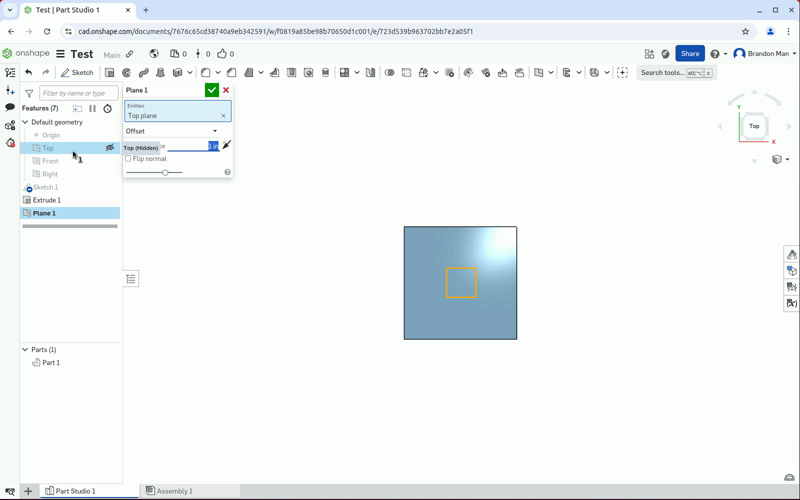
text(23.108)
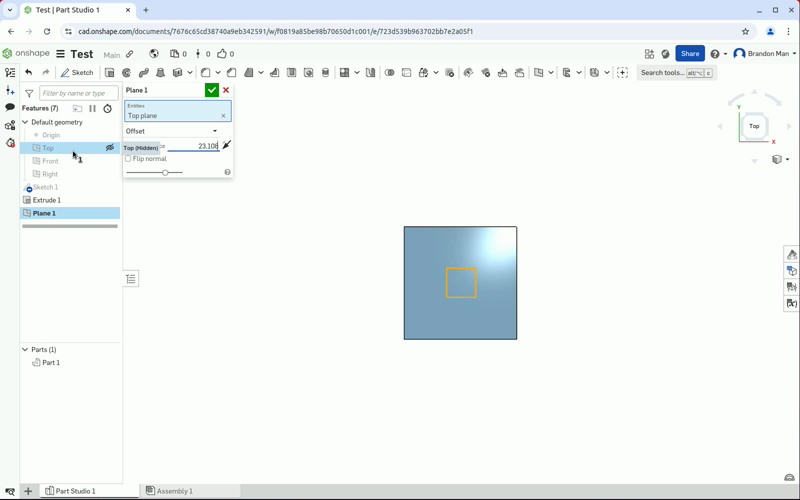
key(enter, 2)
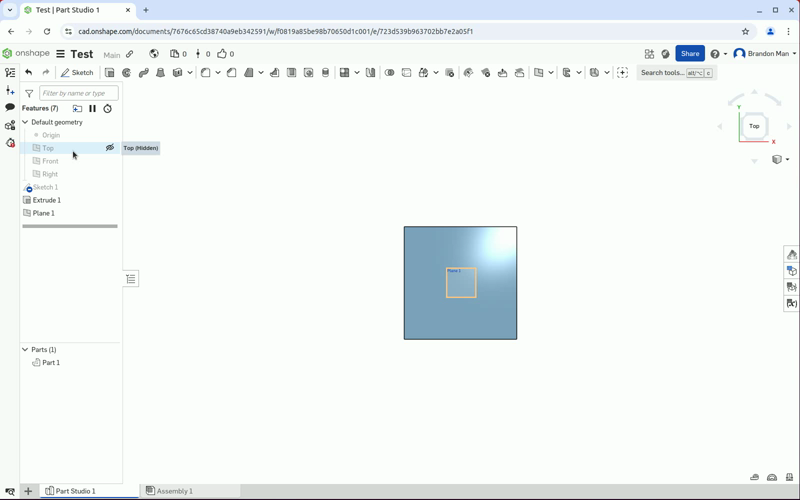
key(shift+s)
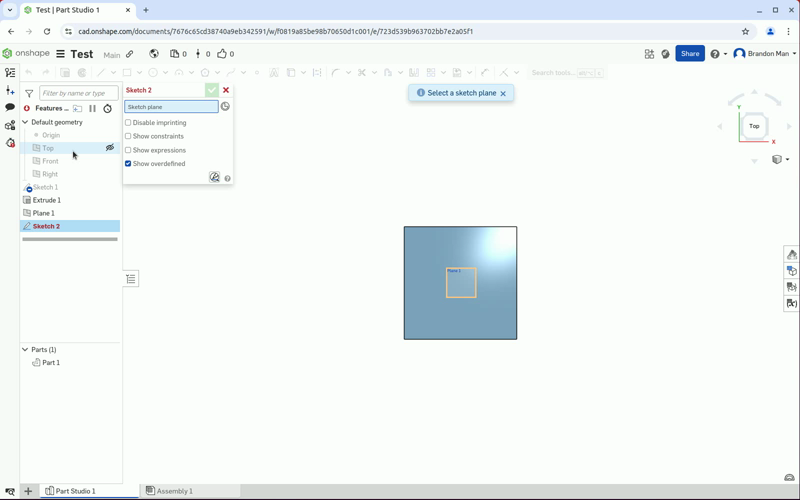
mouse_move(73, 215)
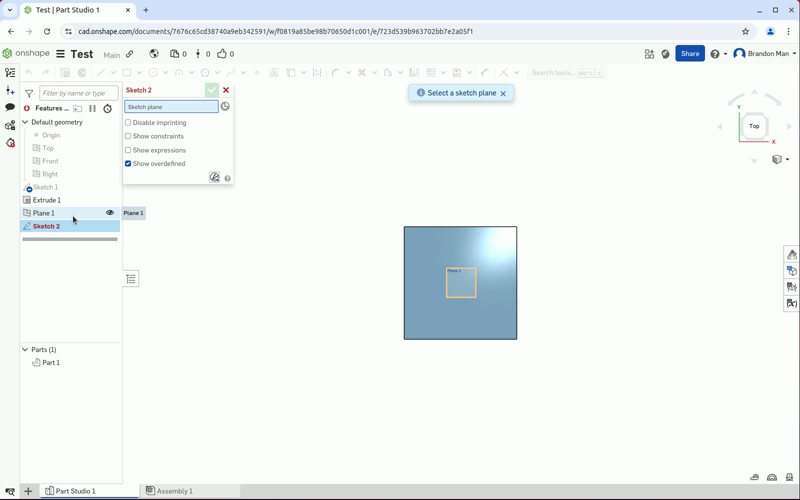
click(73, 215)
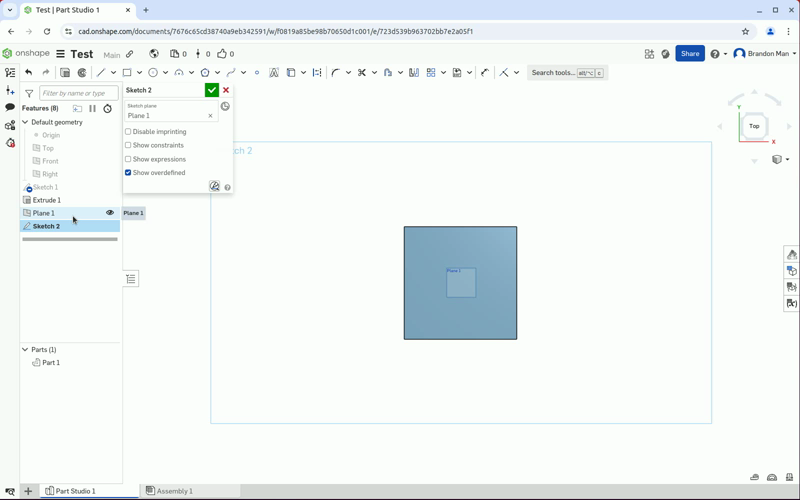
mouse_move(73, 352)
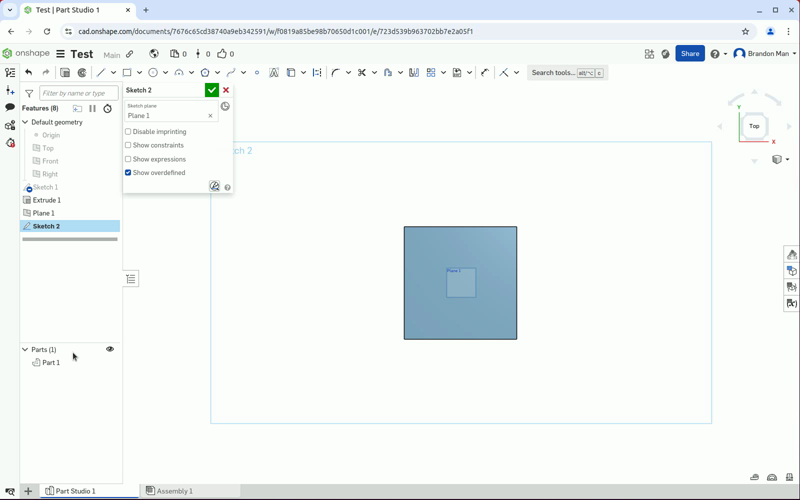
key(y)
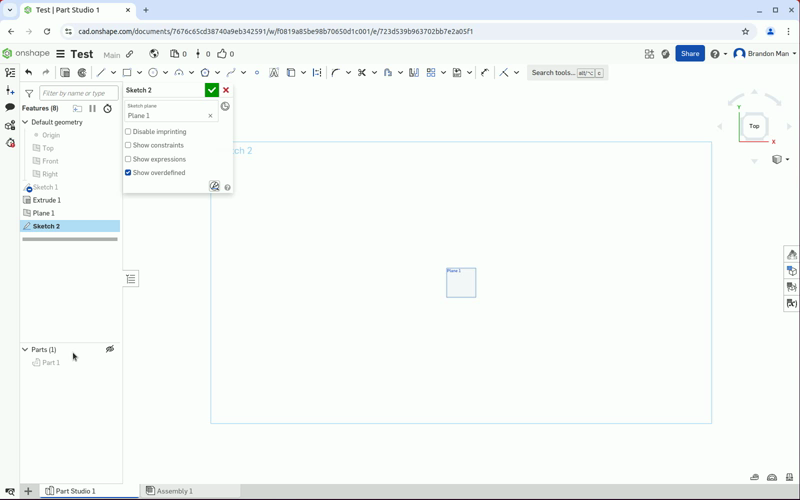
key(c)
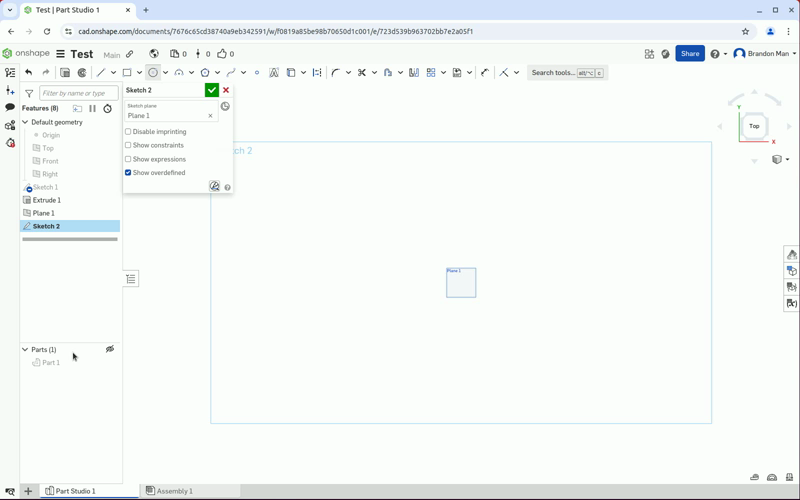
key_down(shift)
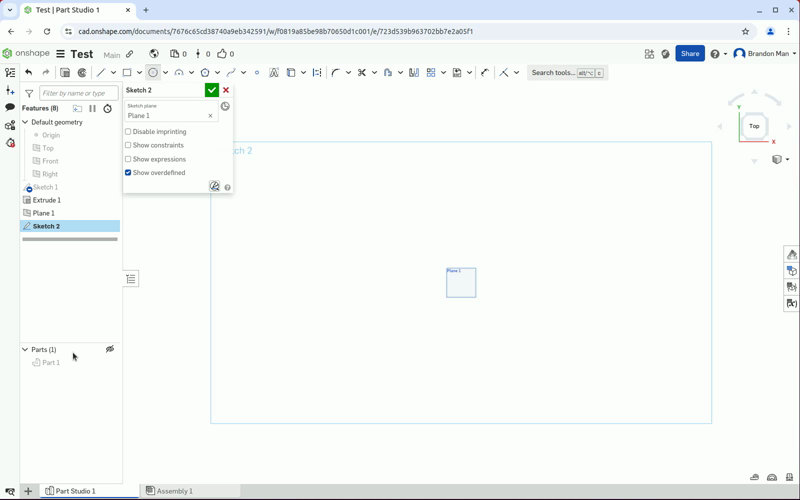
mouse_move(476, 290)
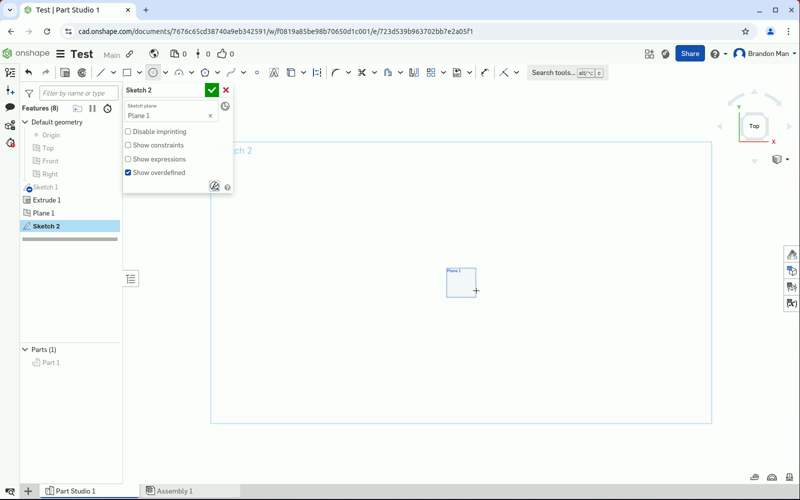
click(476, 290)
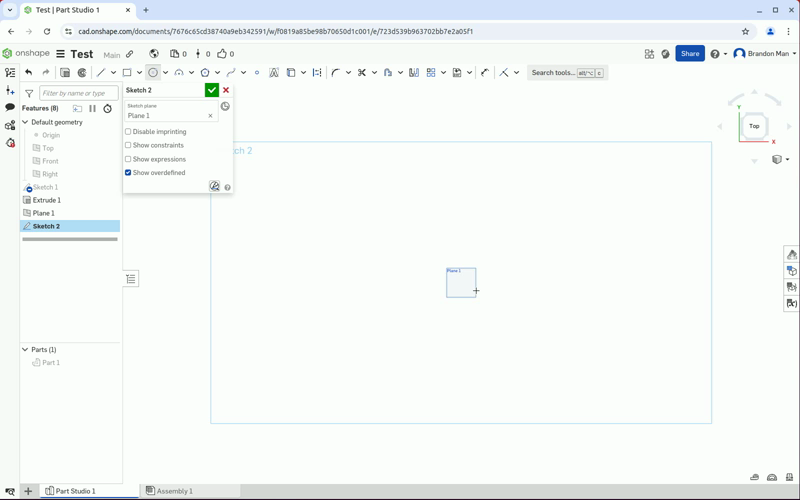
key_up(shift)
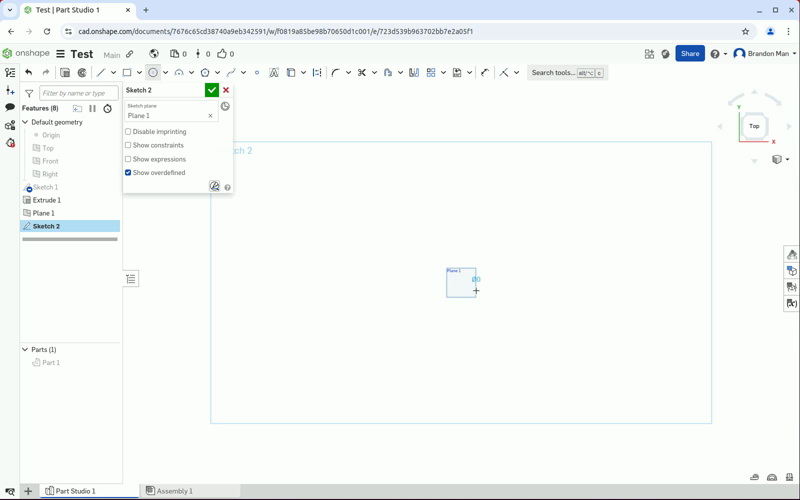
mouse_move(482, 290)
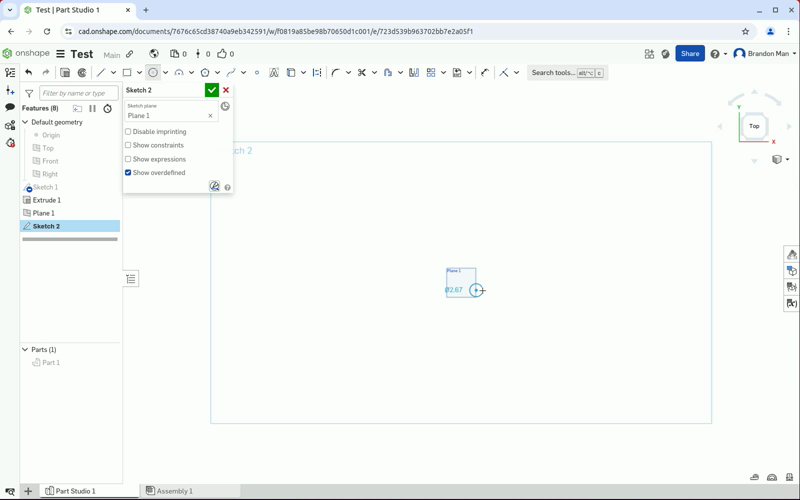
click(482, 290)
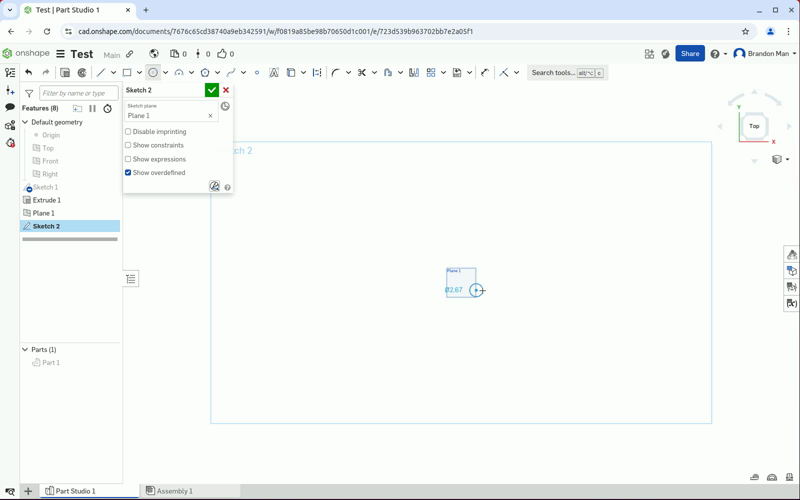
key(esc)
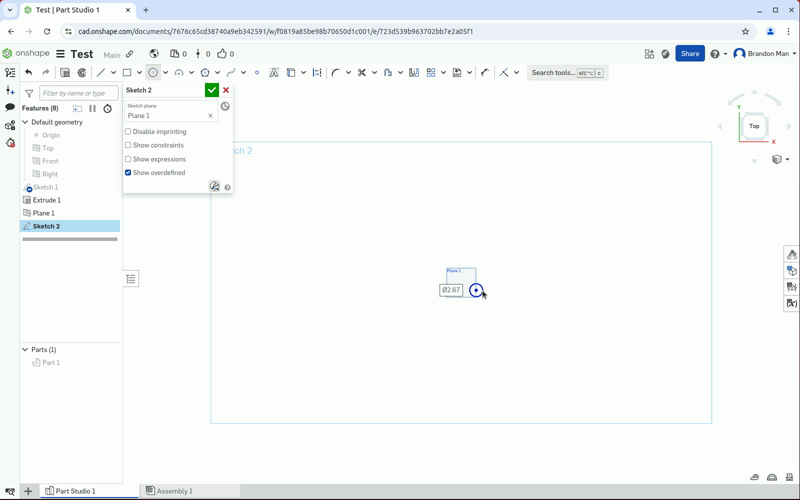
mouse_move(480, 294)
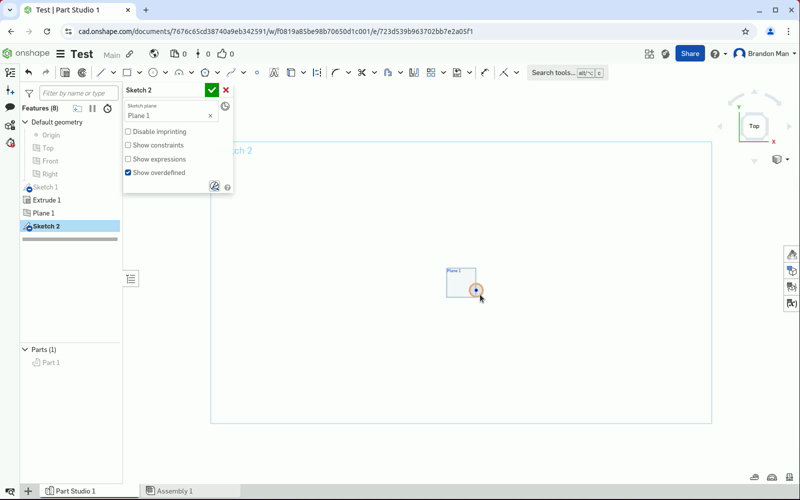
scroll(6)
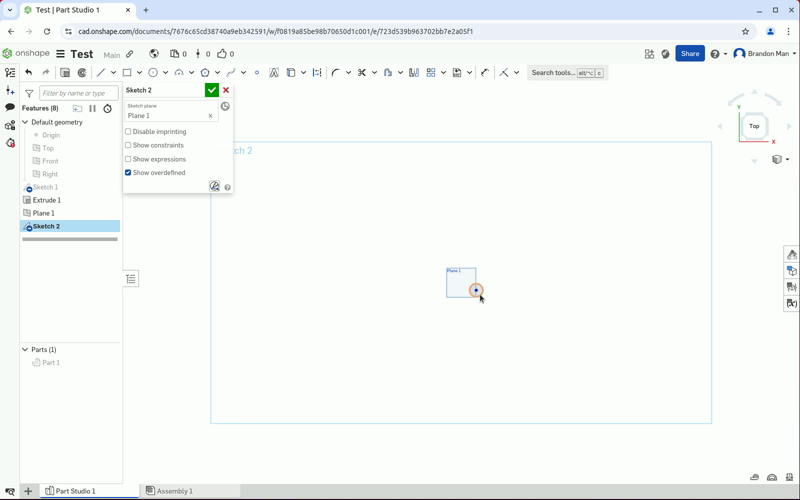
scroll(6)
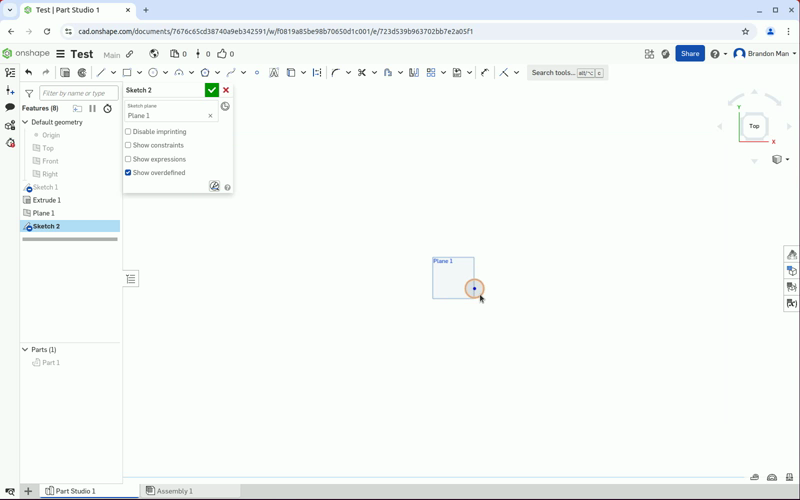
scroll(6)
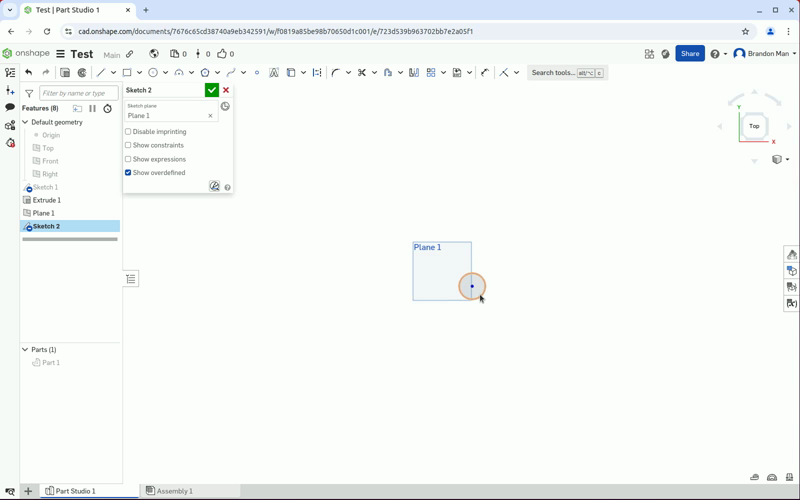
scroll(6)
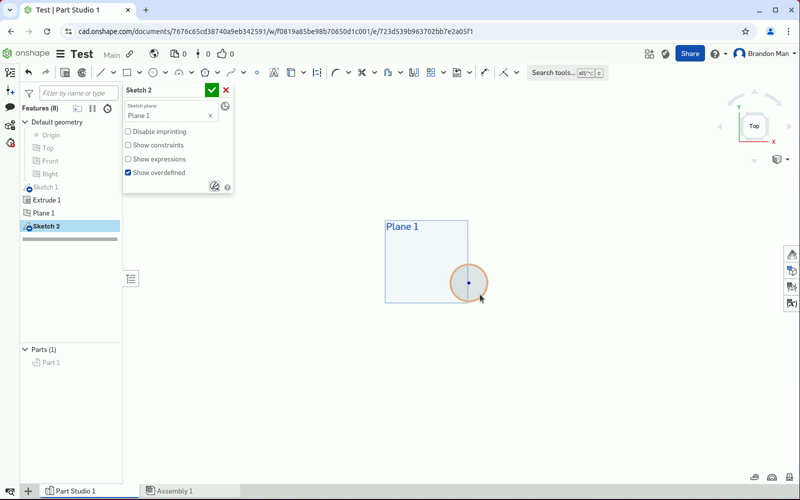
scroll(6)
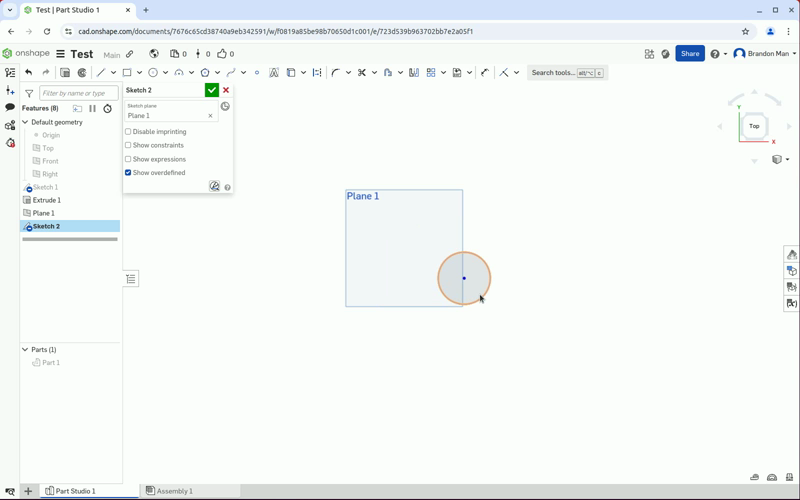
scroll(6)
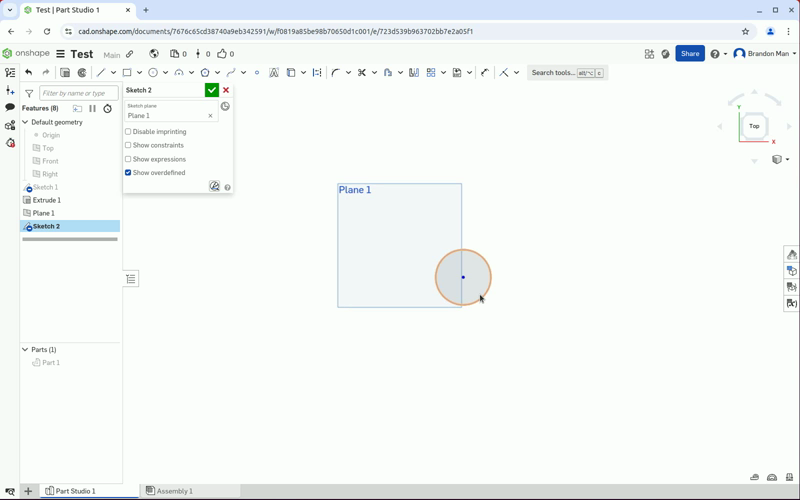
scroll(6)
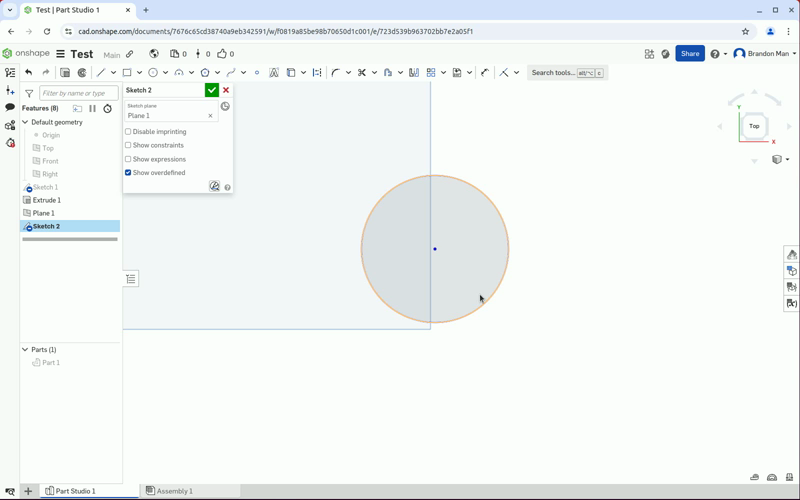
click(480, 294)
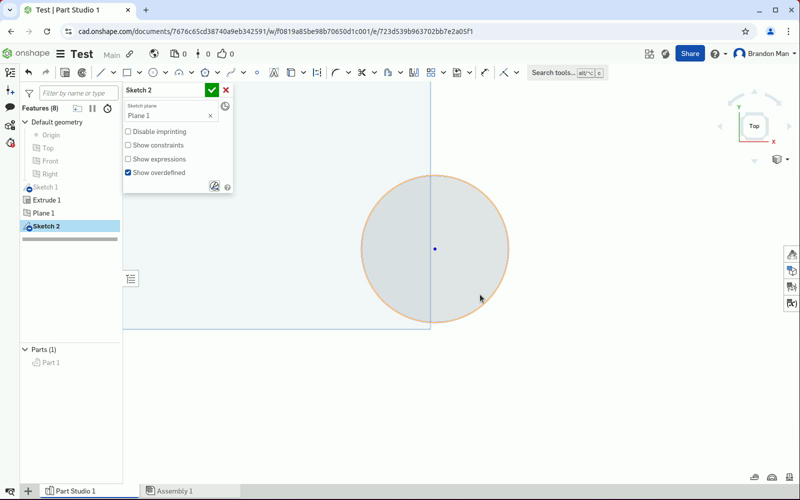
scroll(-6)
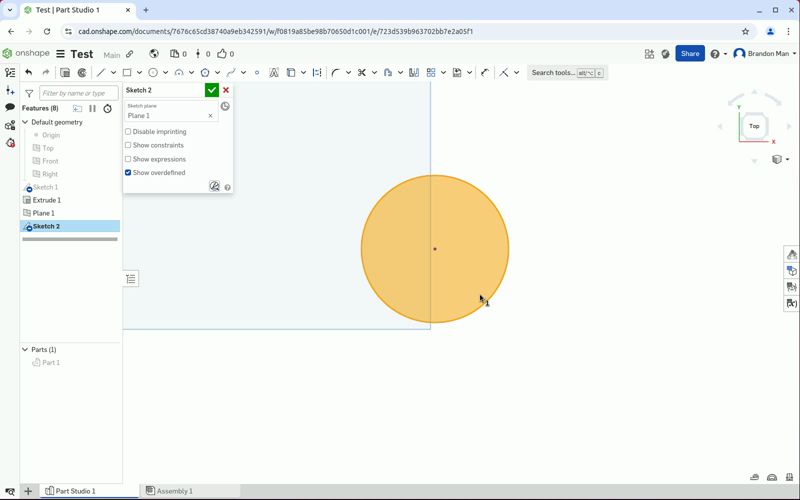
scroll(-6)
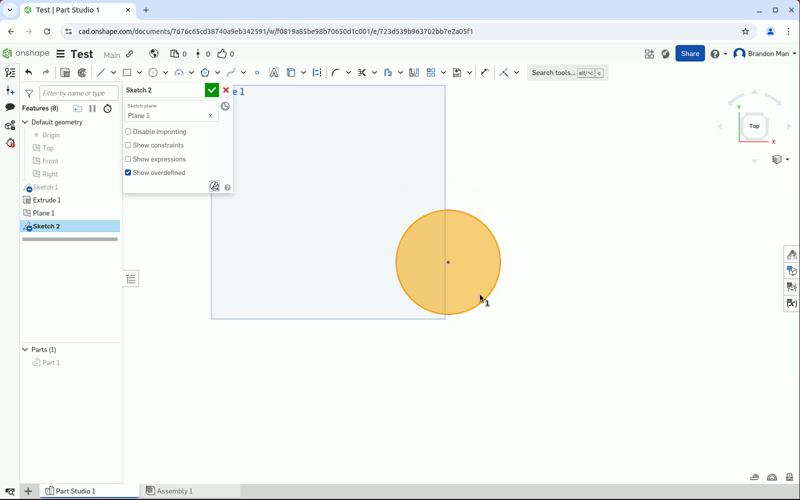
scroll(-6)
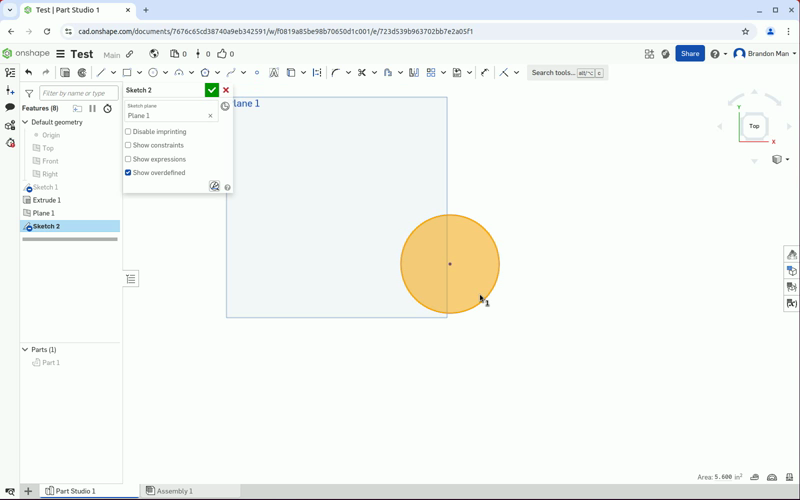
scroll(-6)
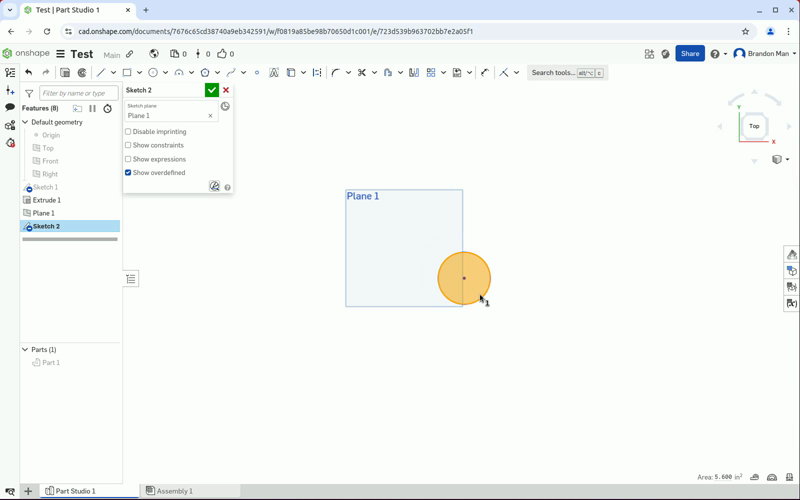
scroll(-6)
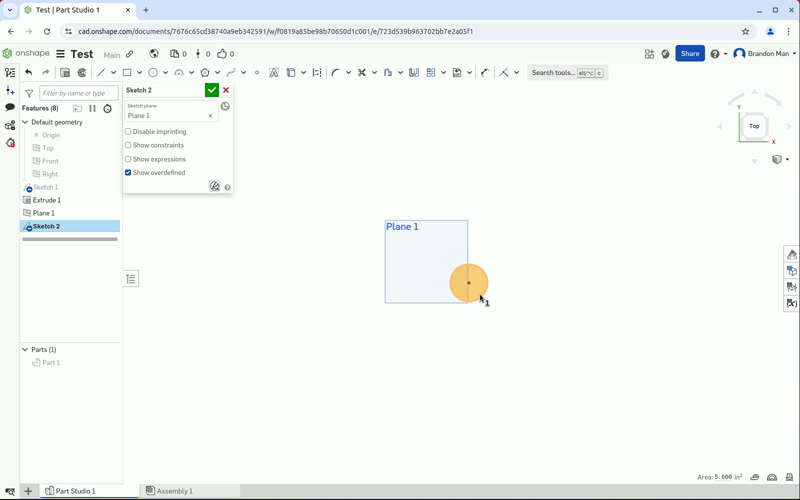
scroll(-6)
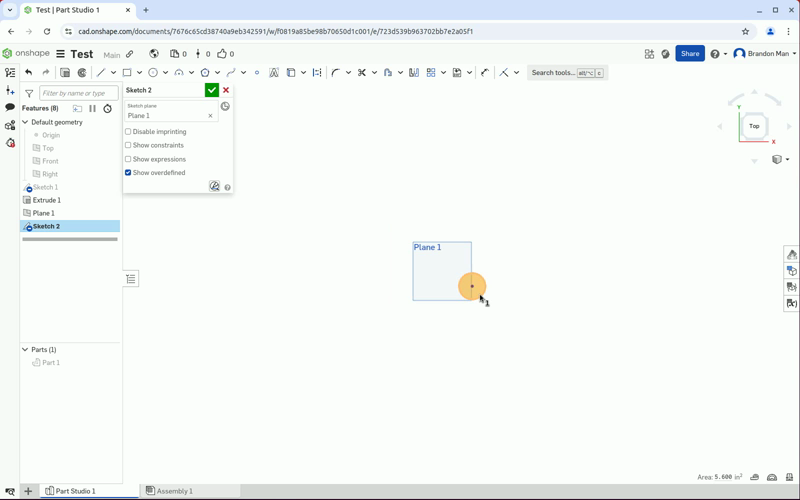
scroll(-6)
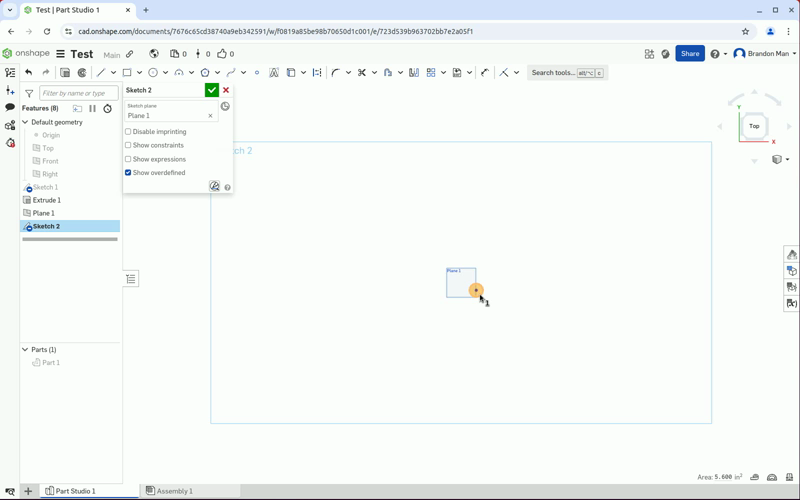
mouse_move(73, 352)
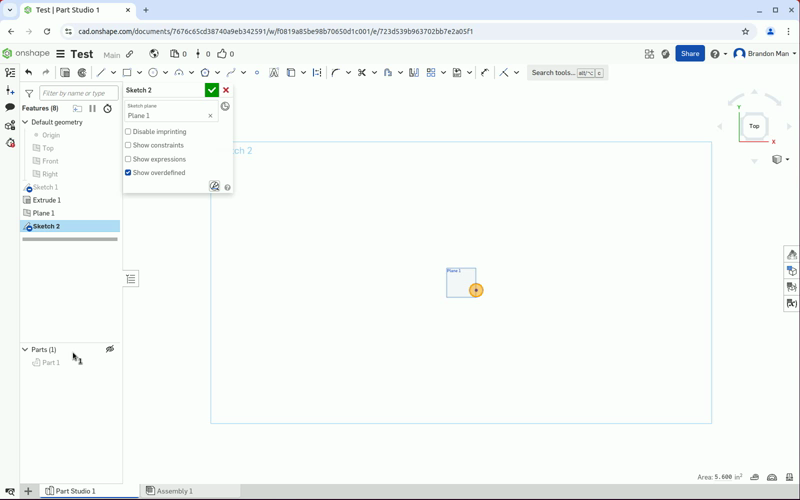
key(shift+y)
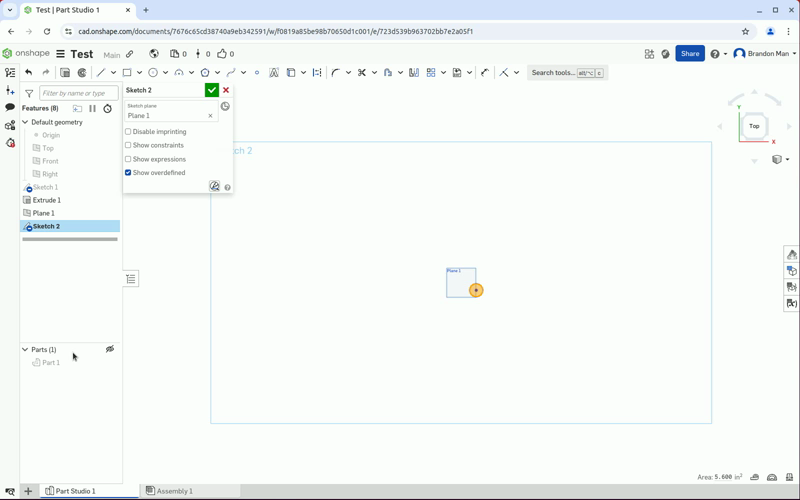
key(shift+e)
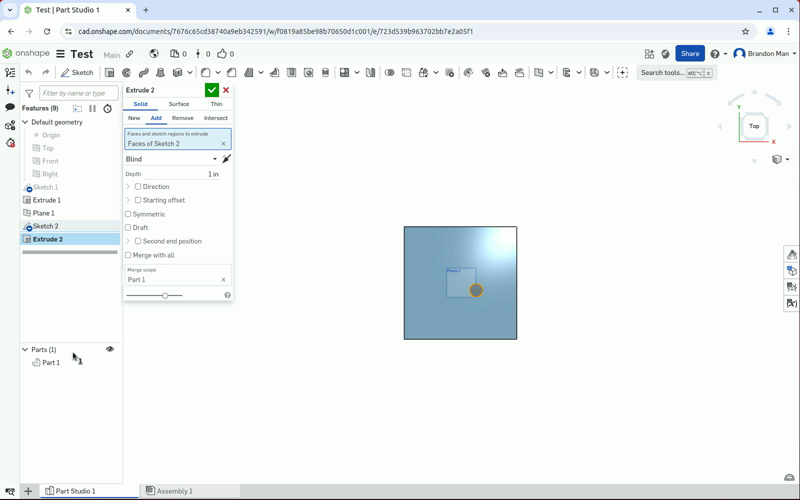
mouse_move(143, 106)
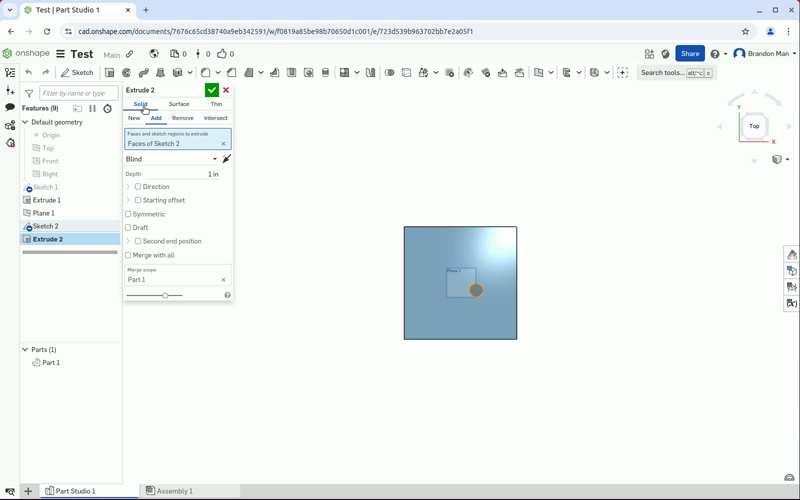
click(143, 106)
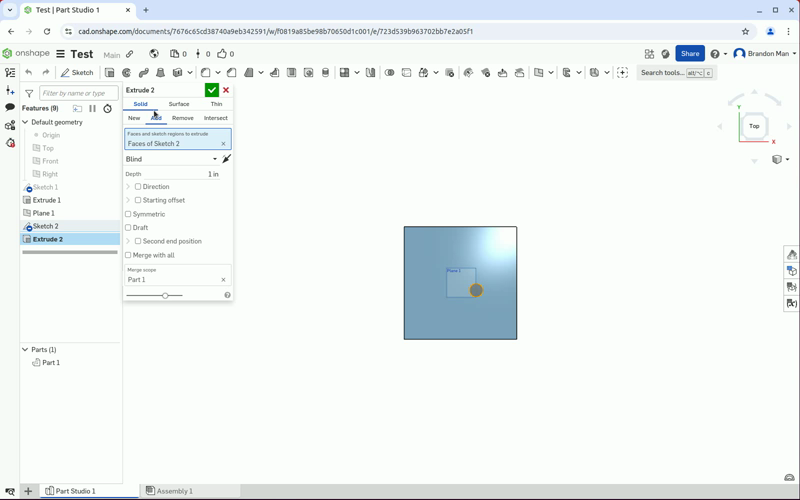
mouse_move(186, 120)
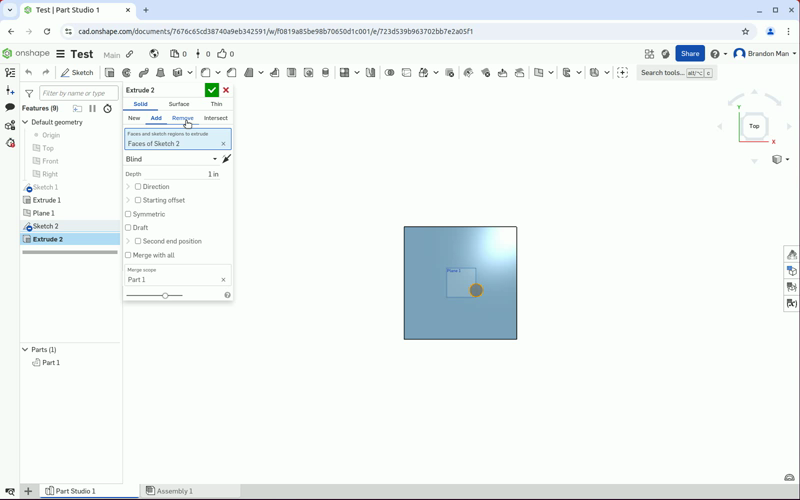
click(186, 120)
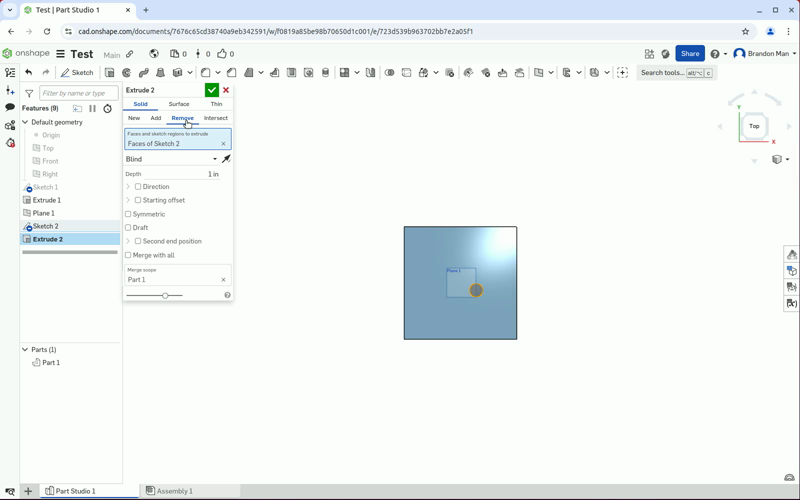
key(tab, 4)
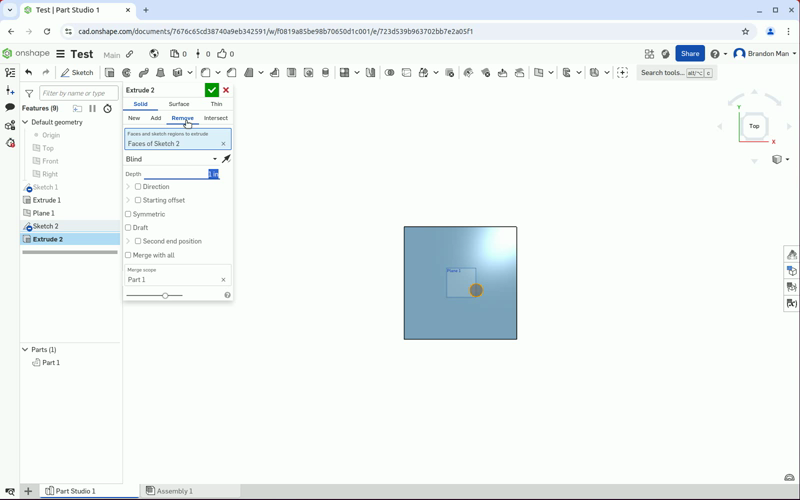
text(4.574)
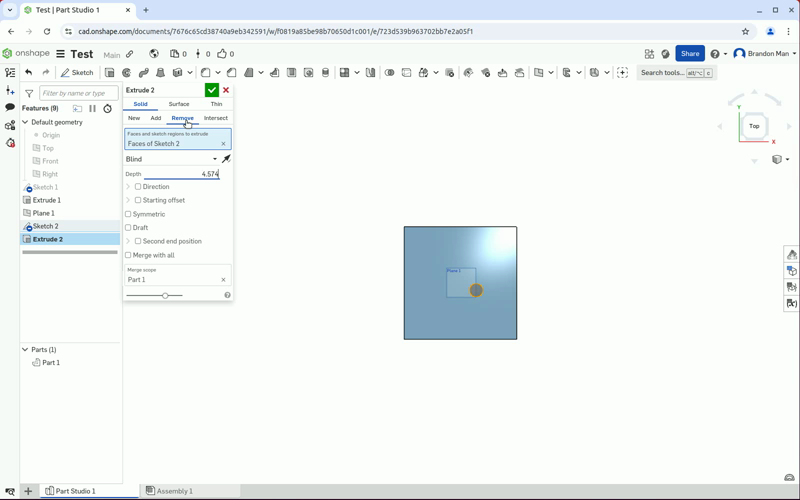
key(tab, 6)
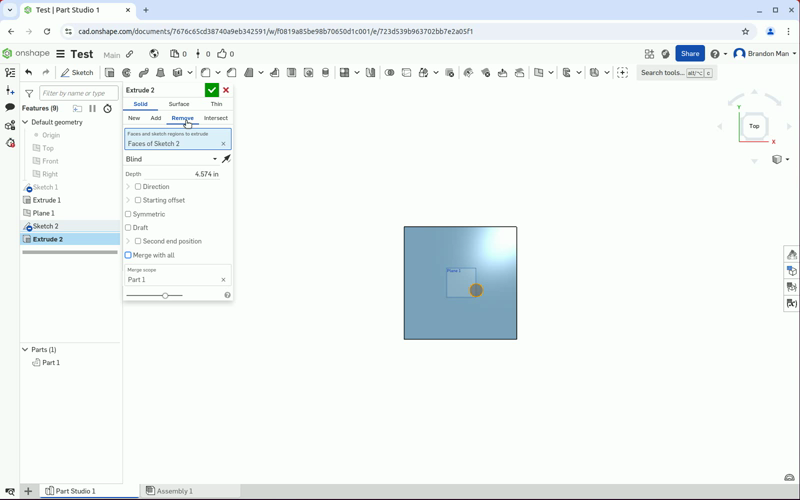
key(space)
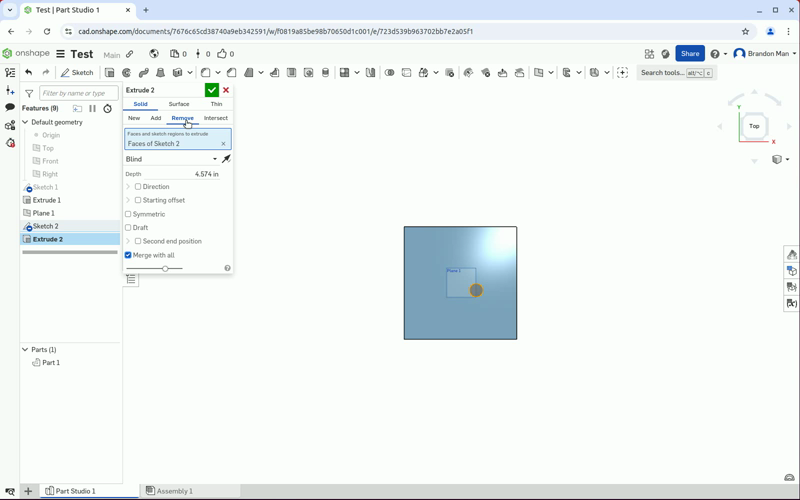
key(enter)
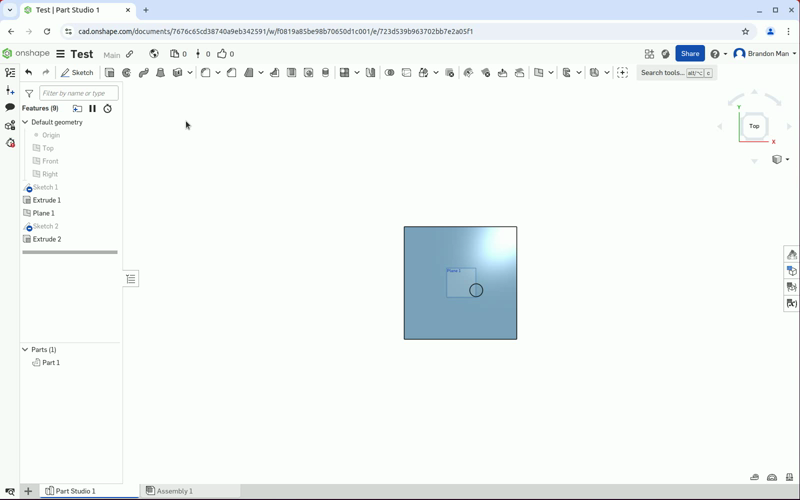
key(shift+h)
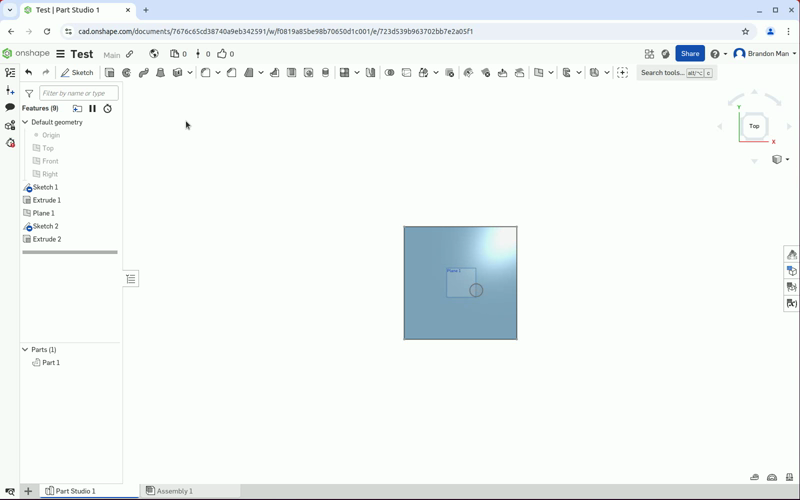
key(shift+h)
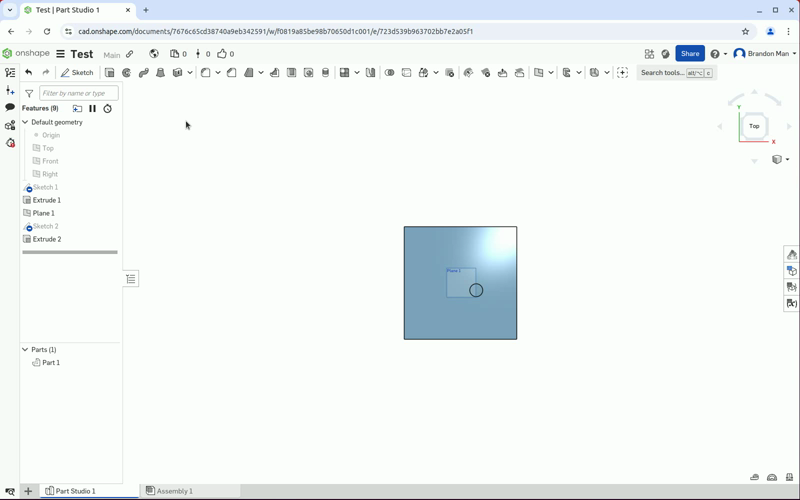
mouse_move(73, 189)
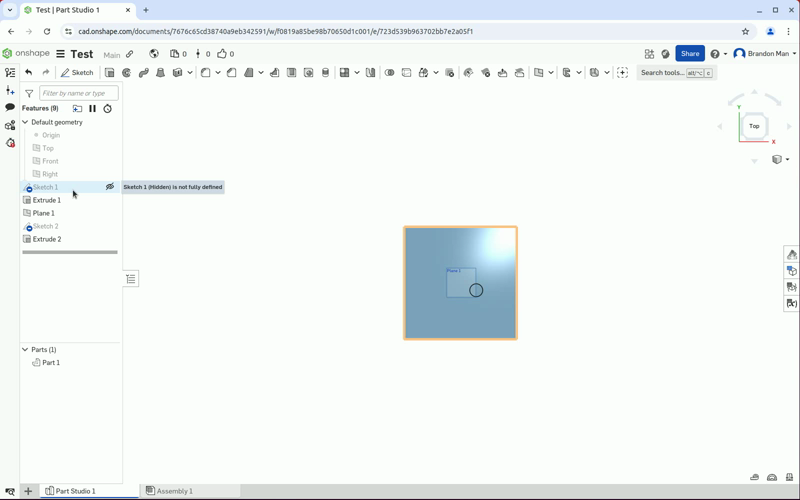
click(73, 189)
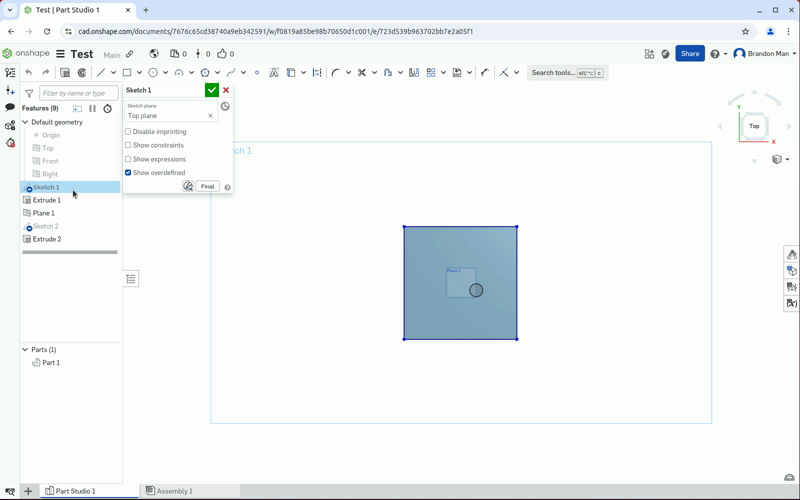
mouse_move(229, 92)
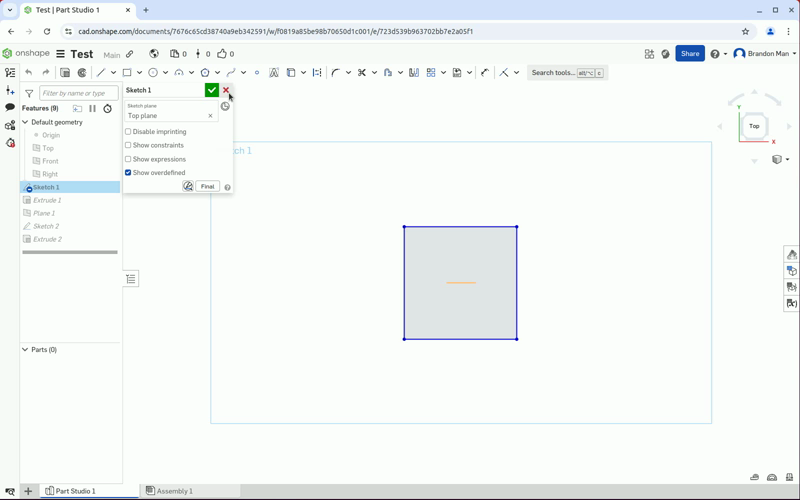
click(229, 92)
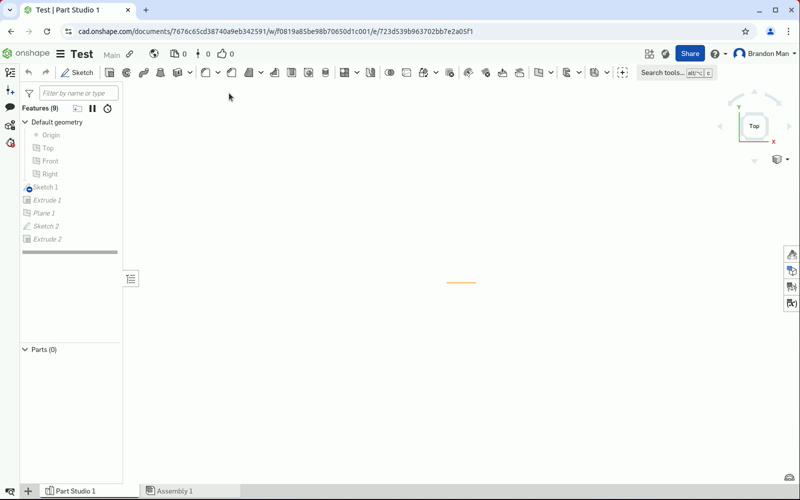
key(shift+s)
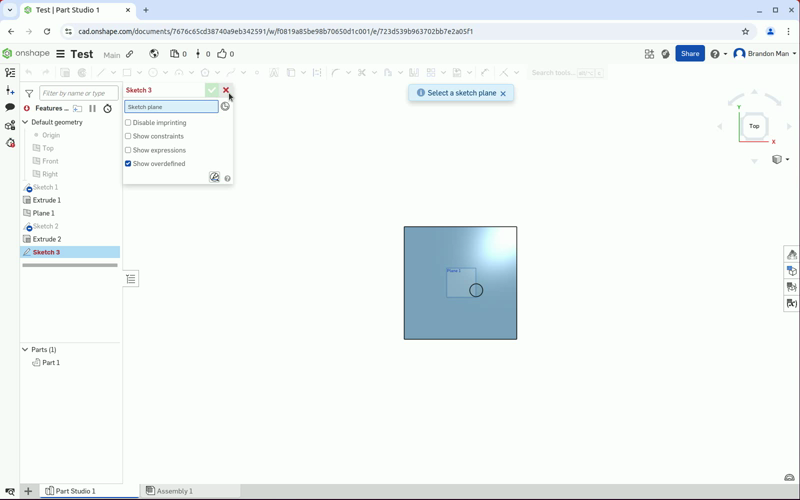
mouse_move(73, 215)
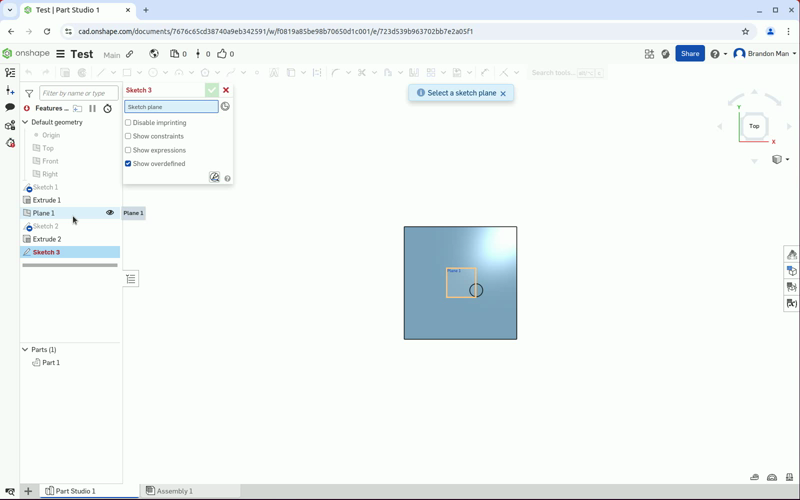
click(73, 215)
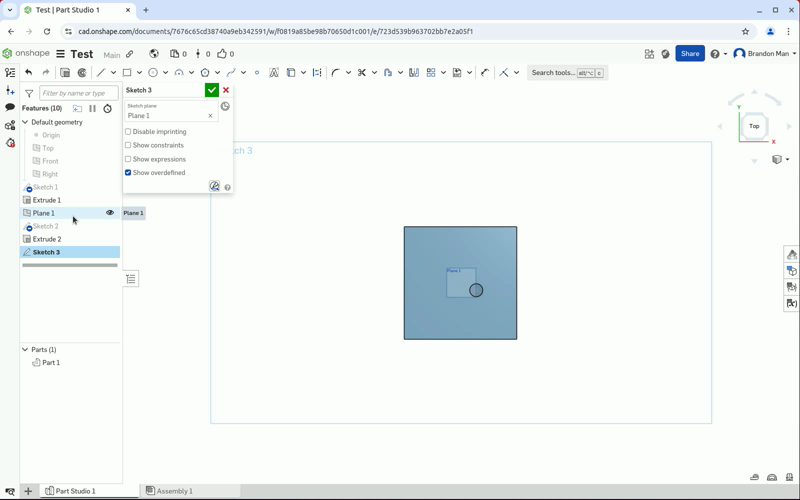
mouse_move(73, 352)
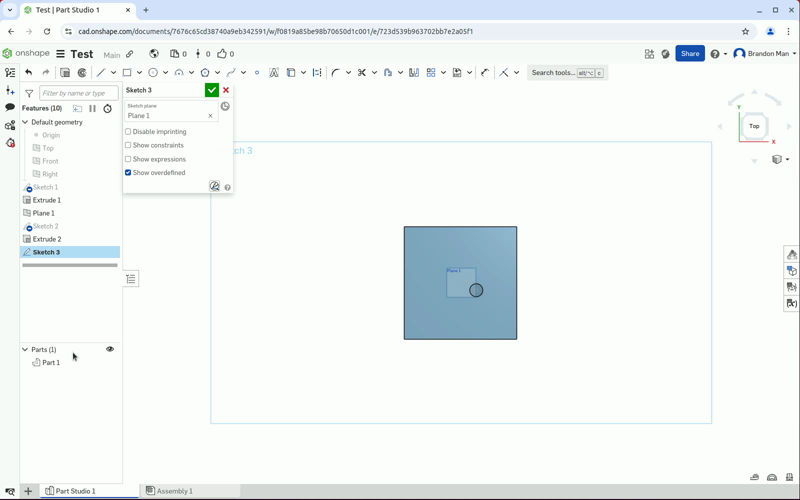
key(y)
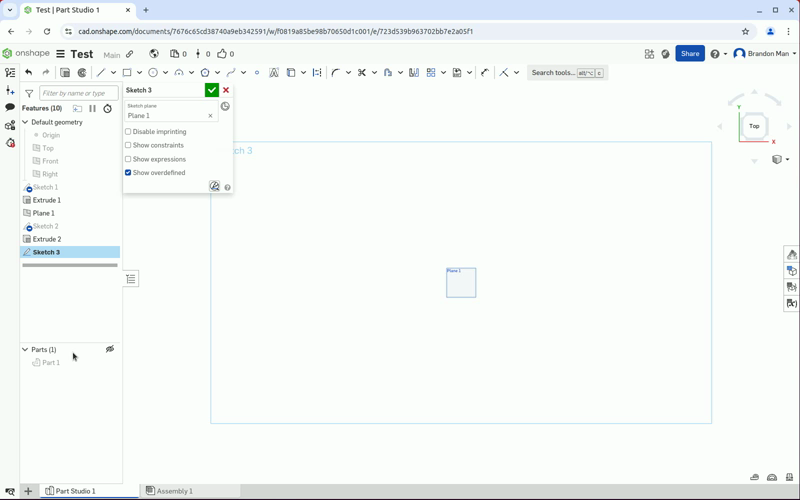
key(c)
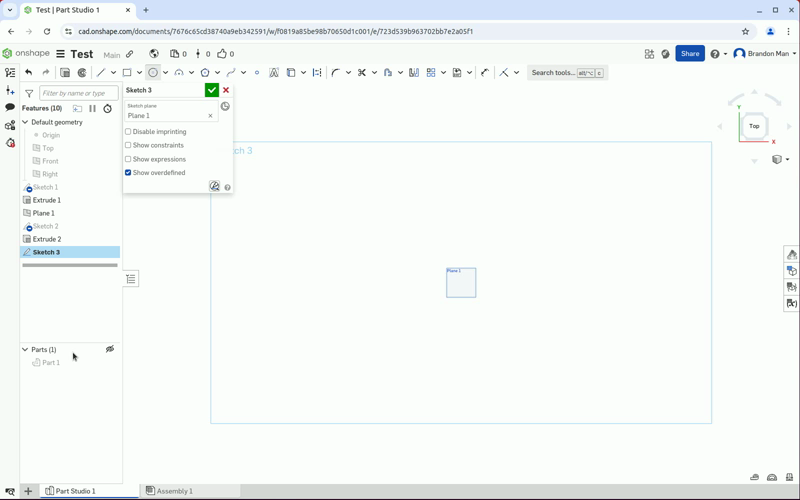
key_down(shift)
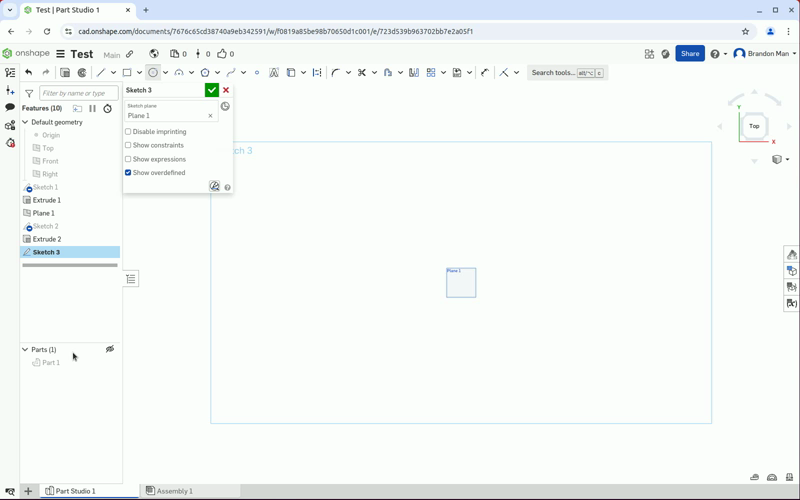
mouse_move(446, 290)
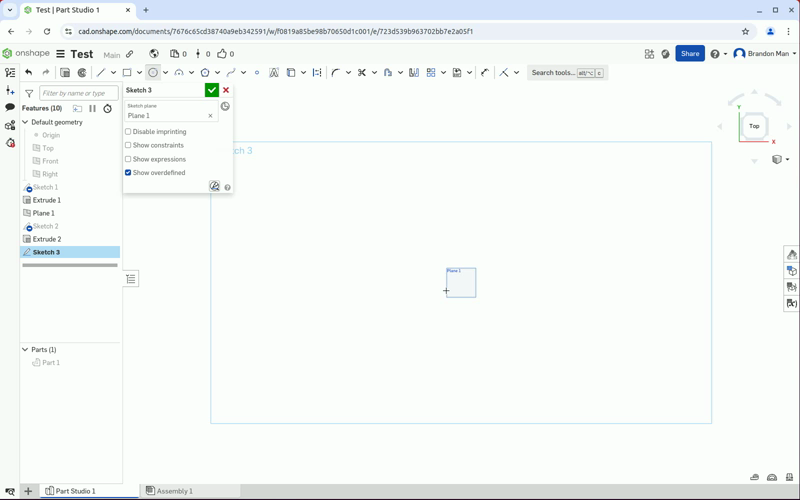
click(446, 290)
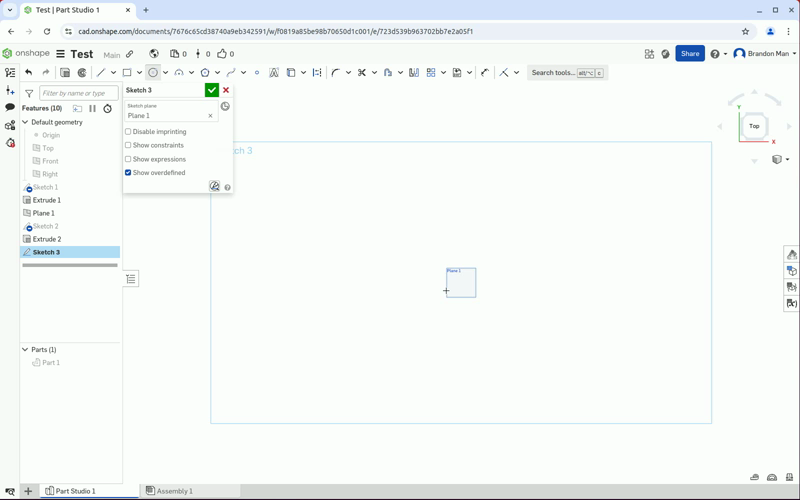
key_up(shift)
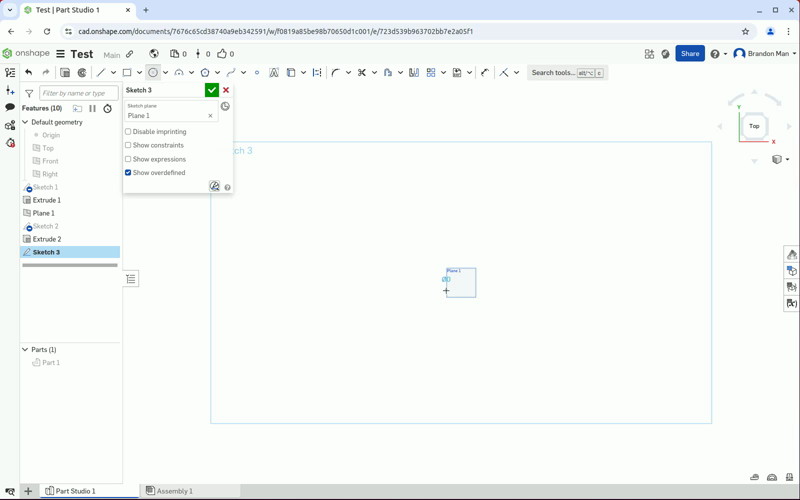
mouse_move(452, 290)
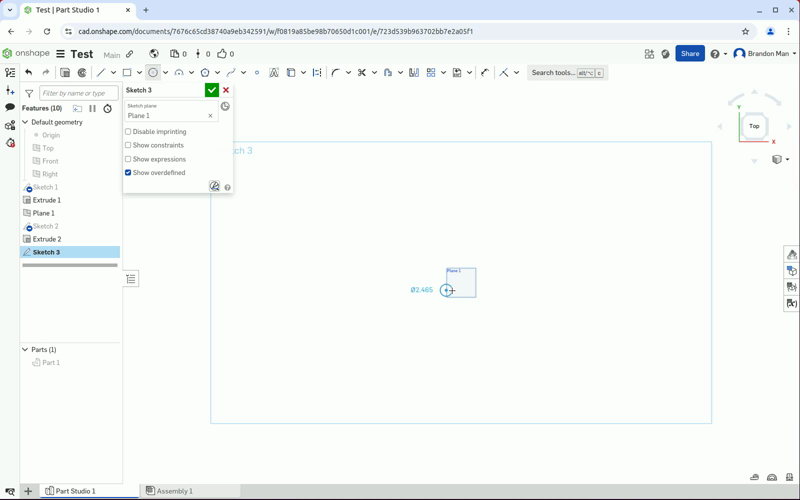
click(452, 290)
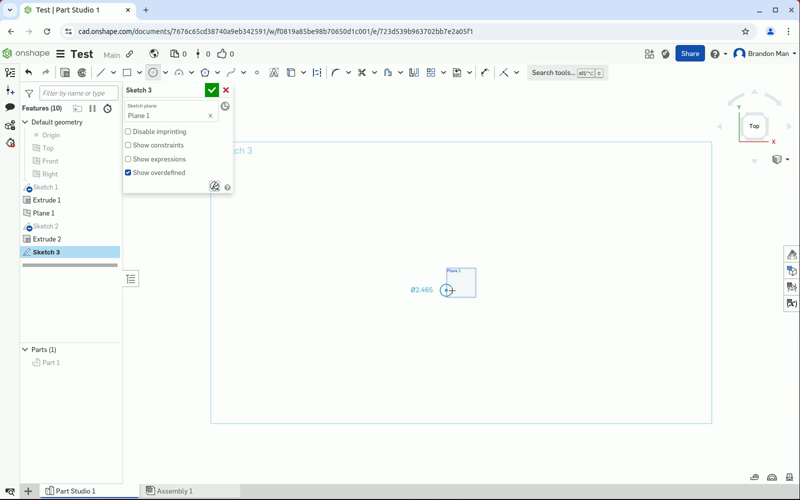
key(esc)
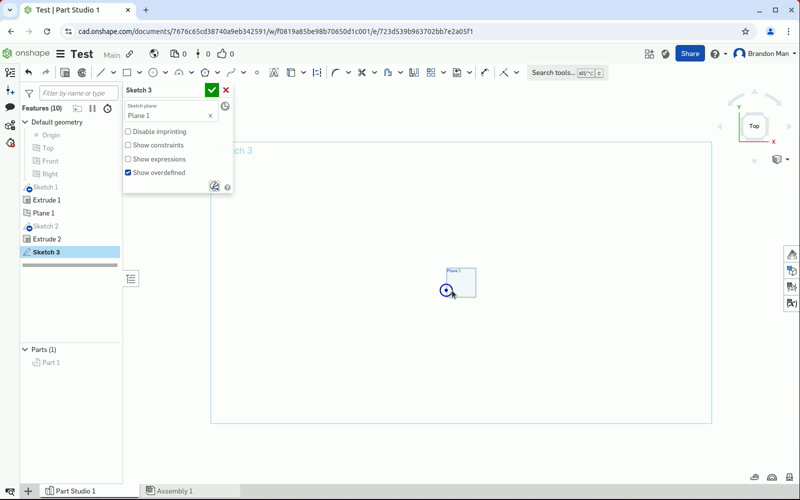
mouse_move(447, 293)
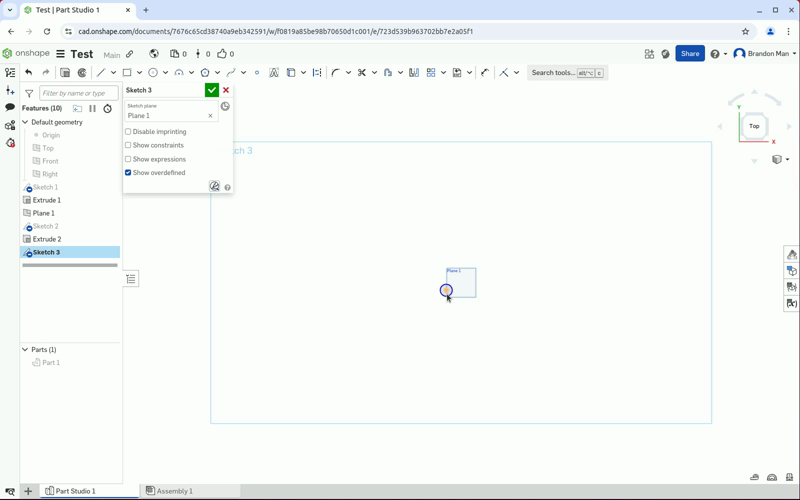
scroll(6)
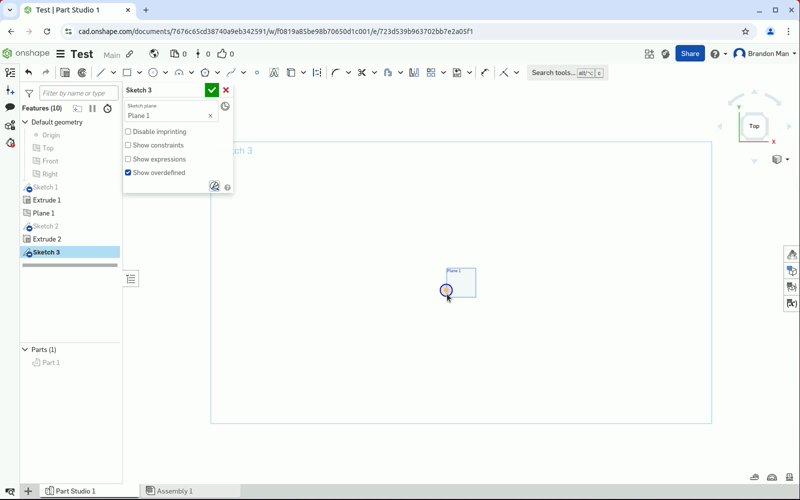
scroll(6)
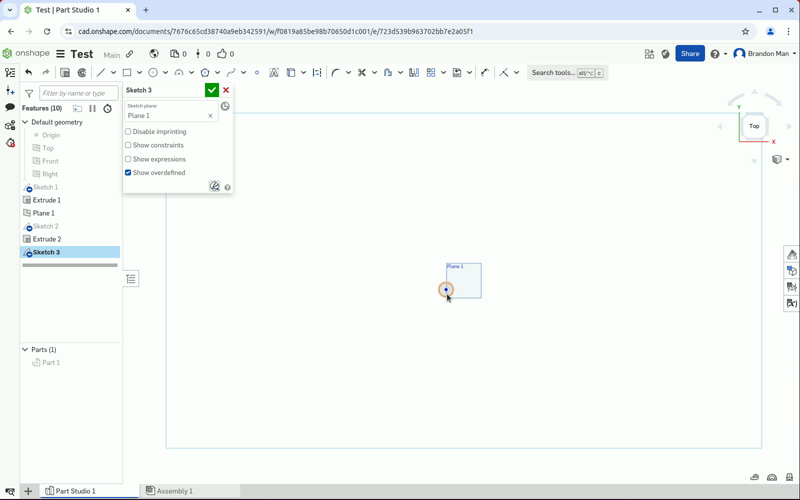
scroll(6)
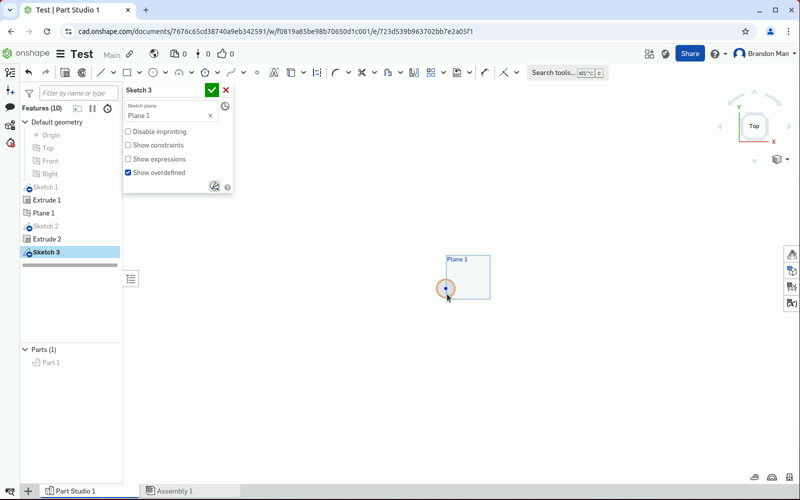
scroll(6)
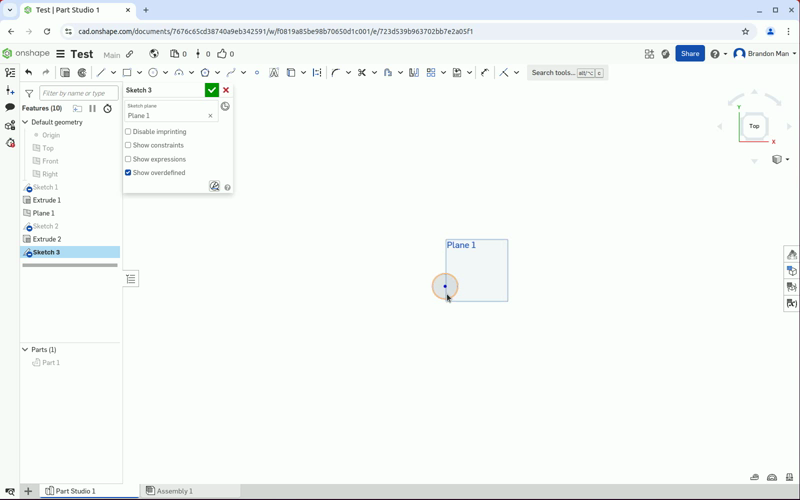
scroll(6)
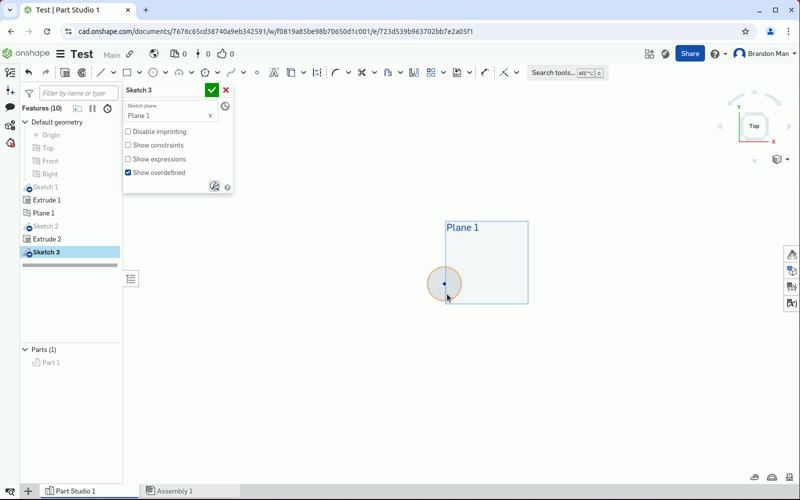
scroll(6)
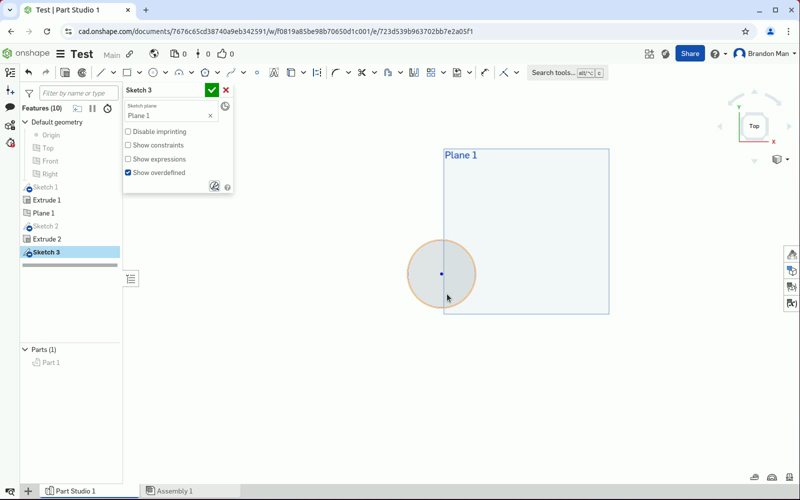
scroll(6)
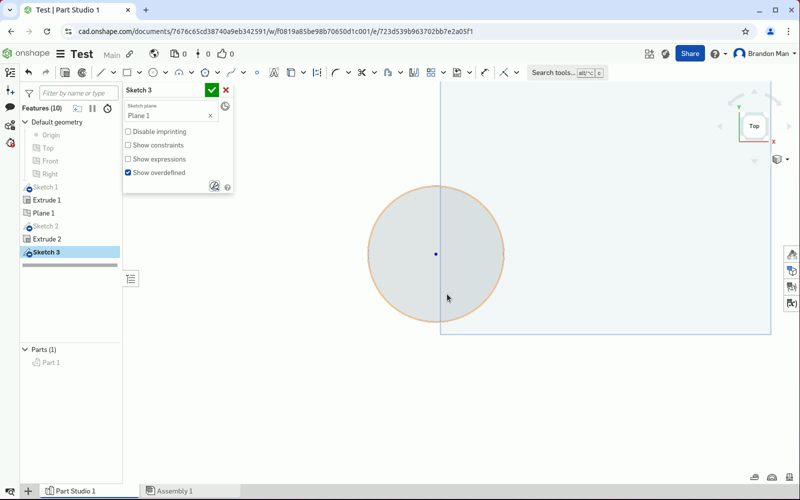
click(447, 293)
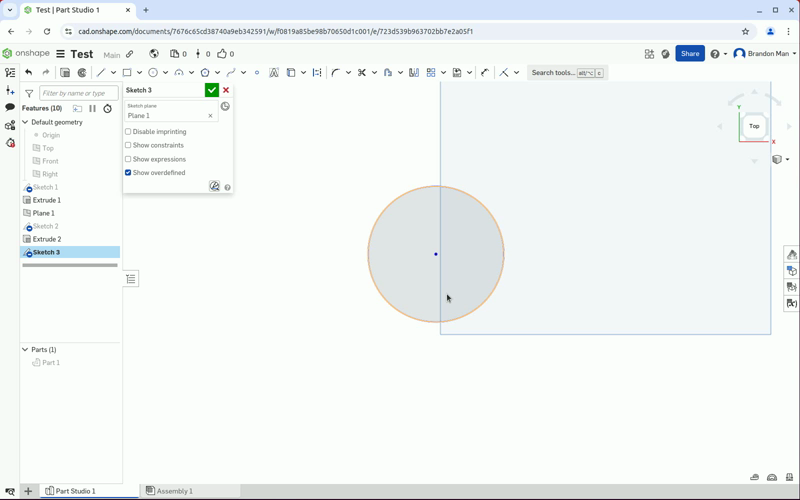
scroll(-6)
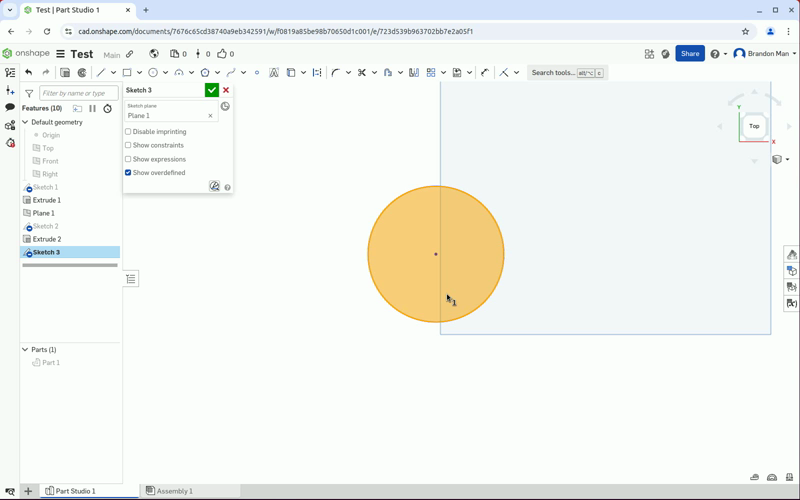
scroll(-6)
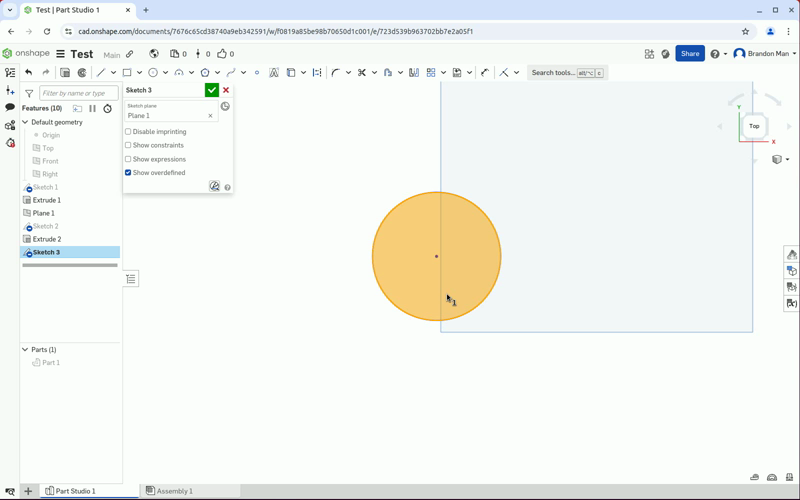
scroll(-6)
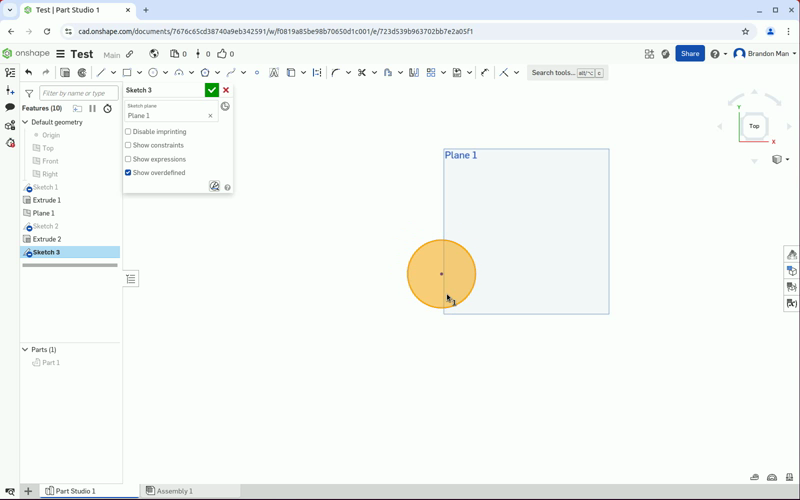
scroll(-6)
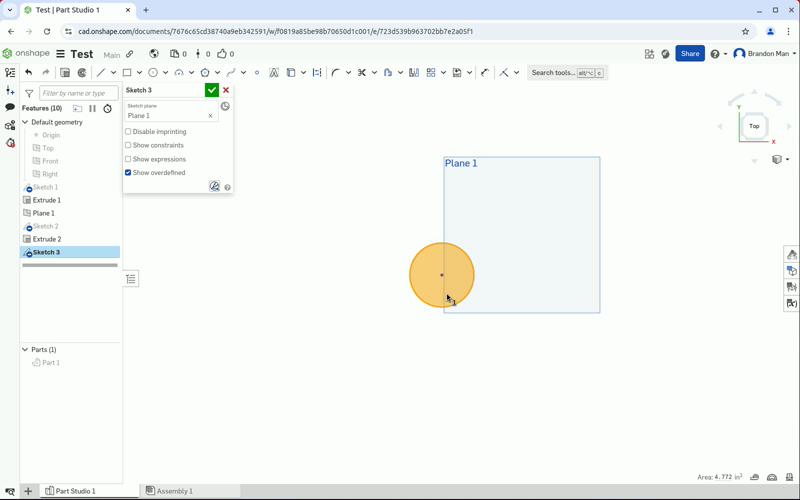
scroll(-6)
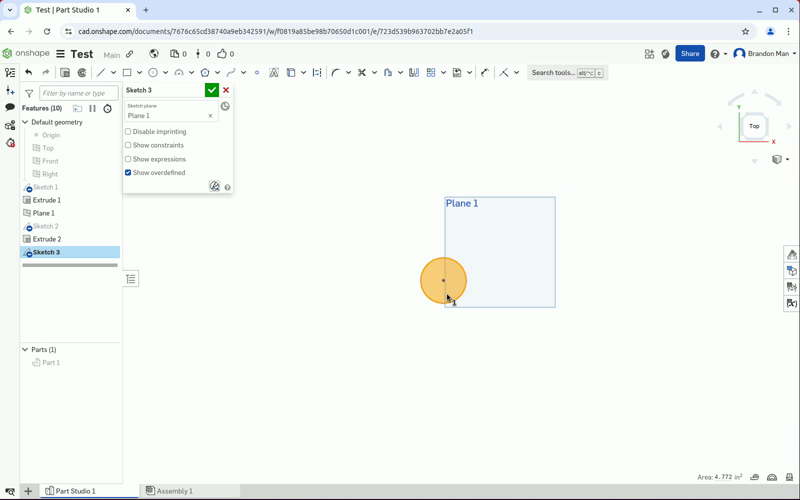
scroll(-6)
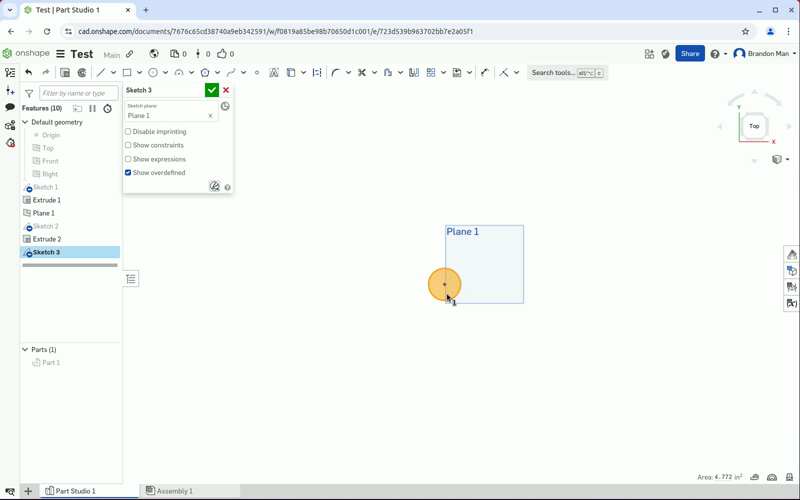
scroll(-6)
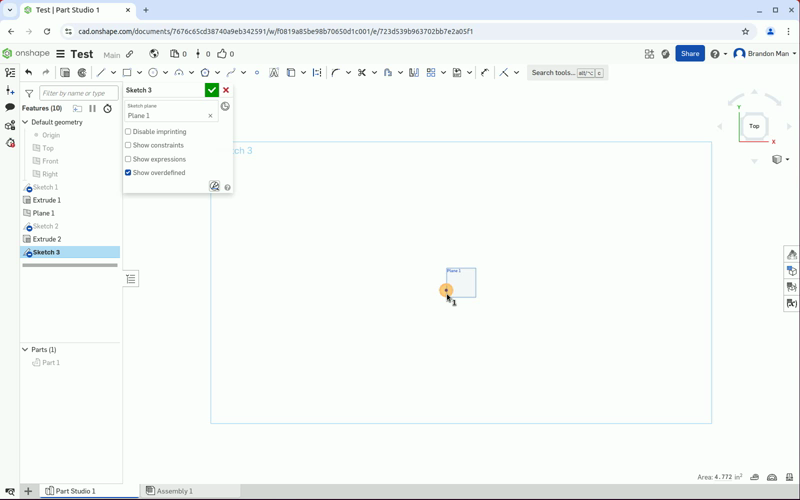
mouse_move(73, 352)
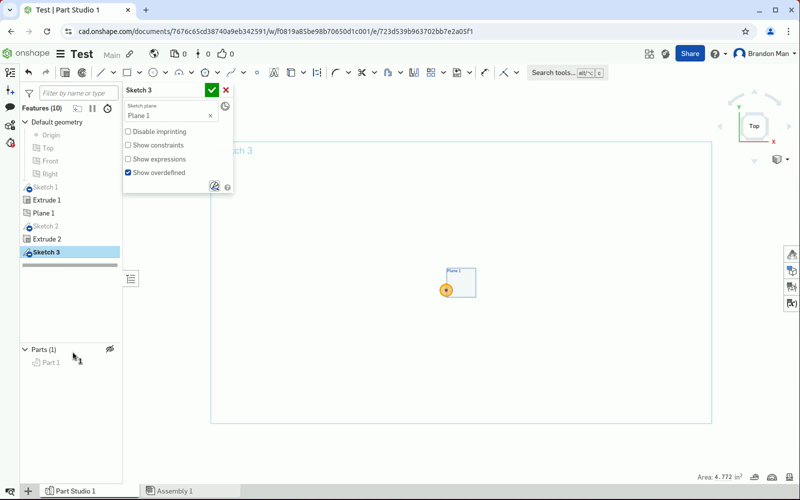
key(shift+y)
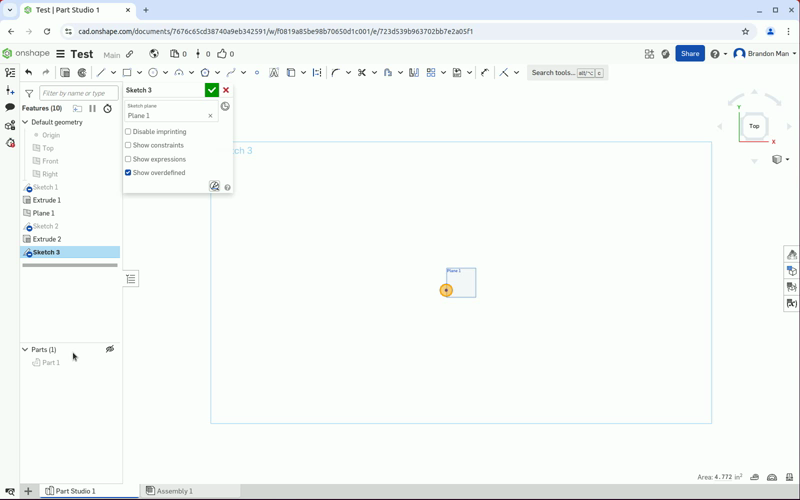
key(shift+e)
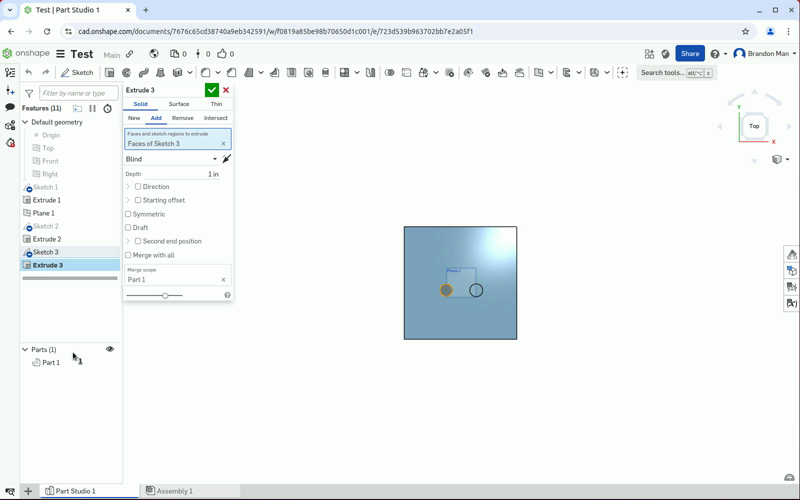
mouse_move(143, 106)
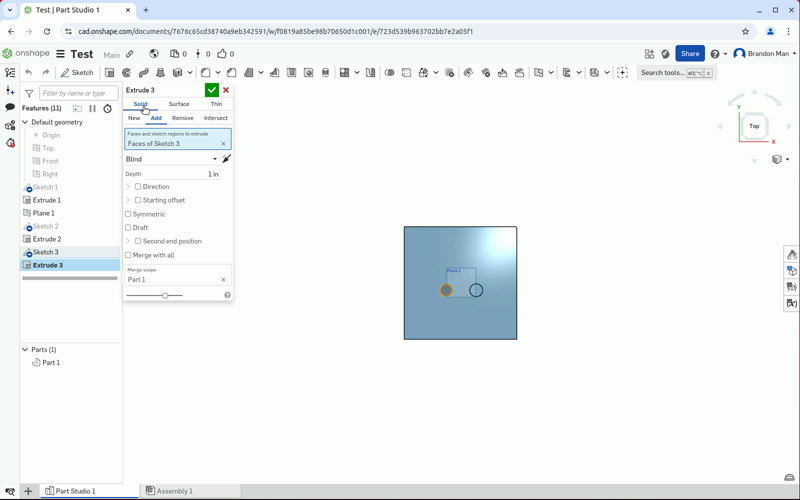
click(143, 106)
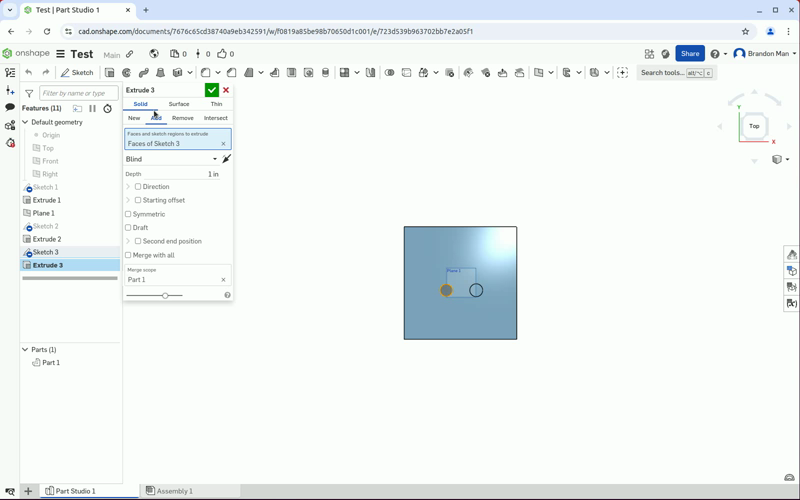
mouse_move(186, 120)
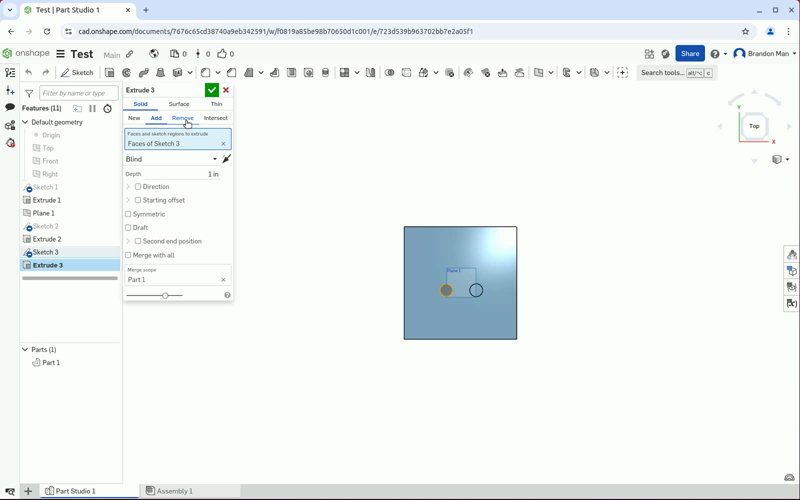
click(186, 120)
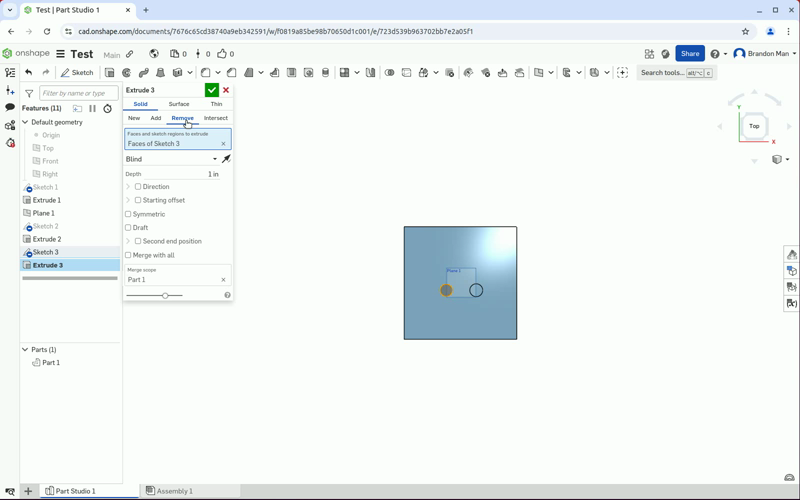
key(tab, 4)
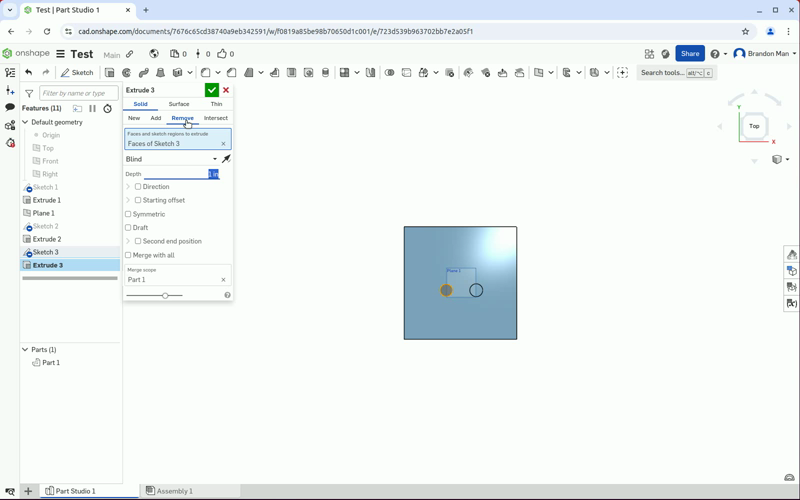
text(4.574)
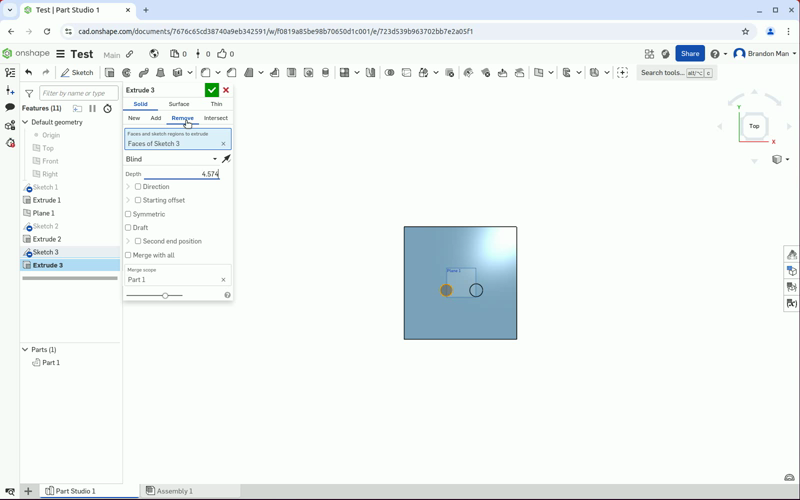
key(tab, 6)
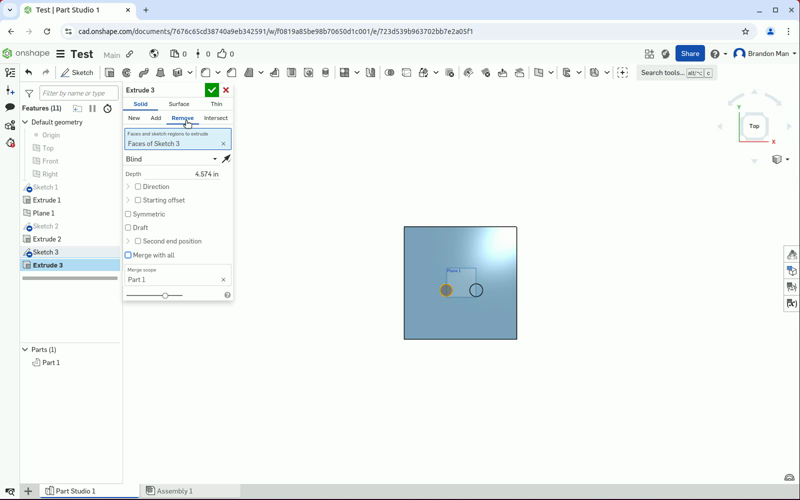
key(space)
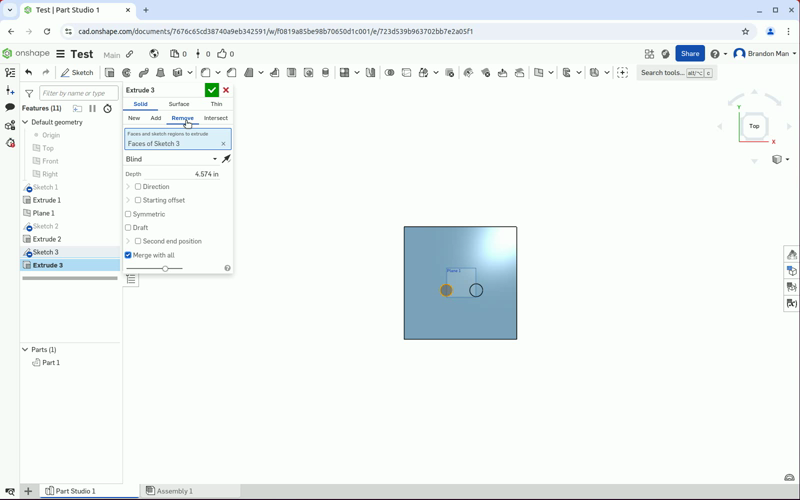
key(enter)
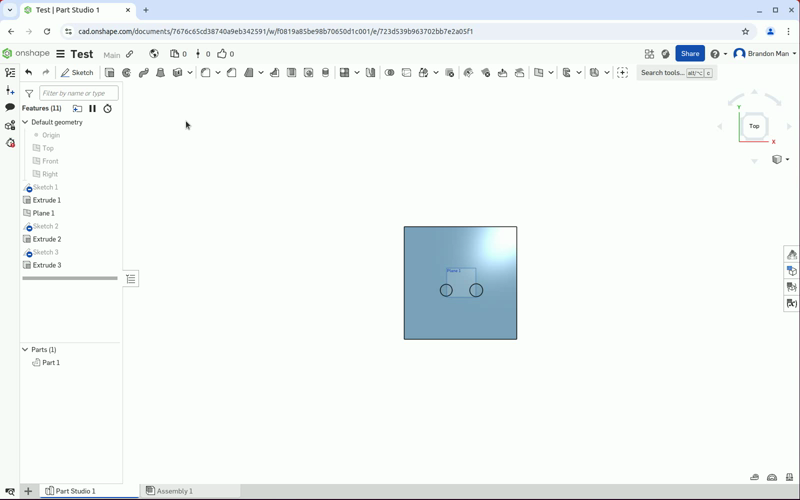
key(shift+h)
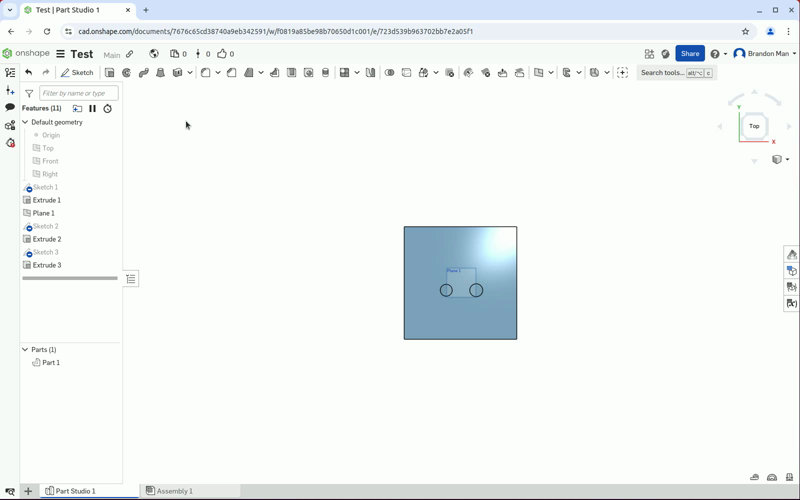
key(shift+h)
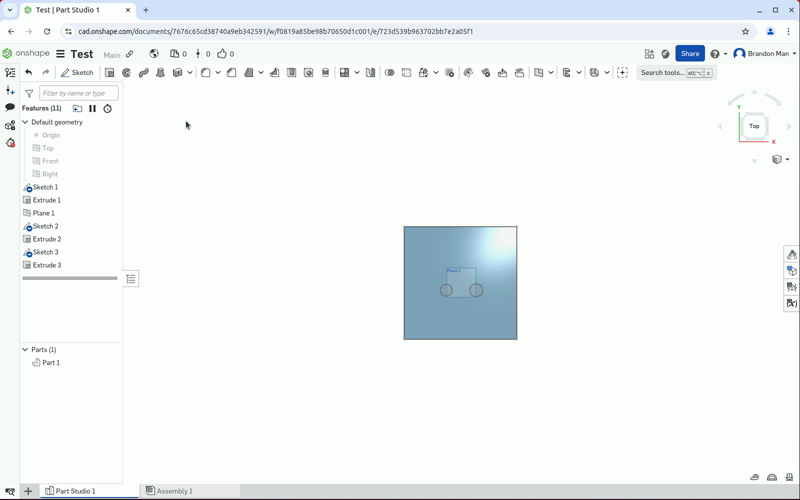
key(shift+7)
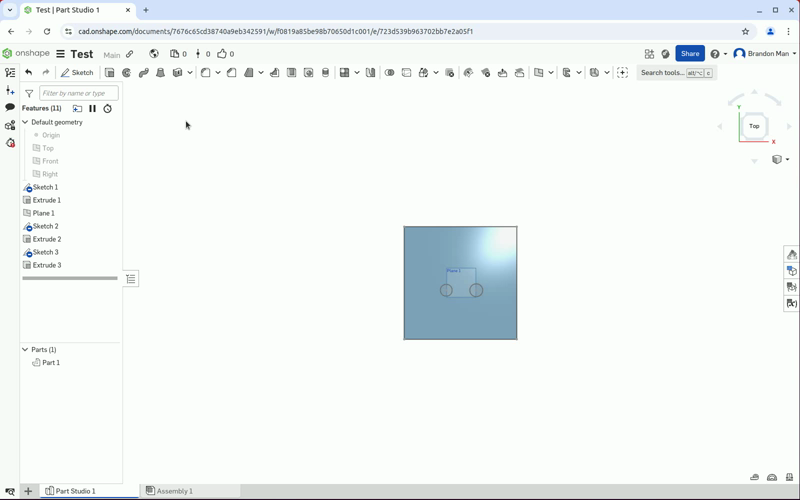
key(up, 3)
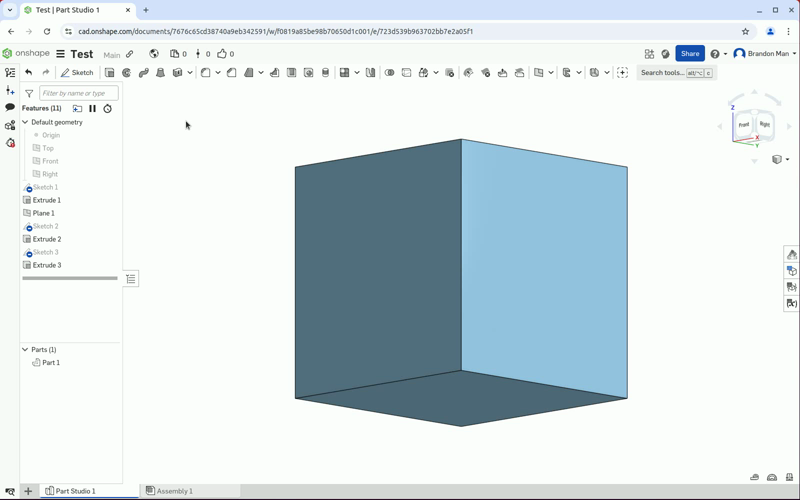
key(left, 3)
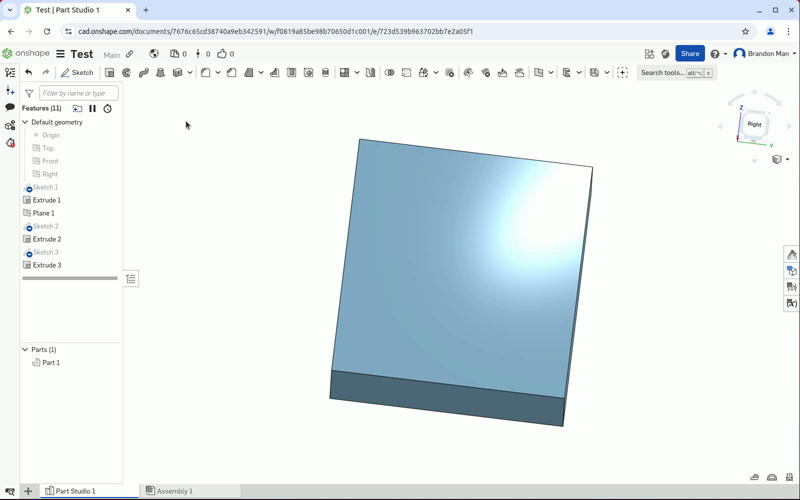
key(right, 3)
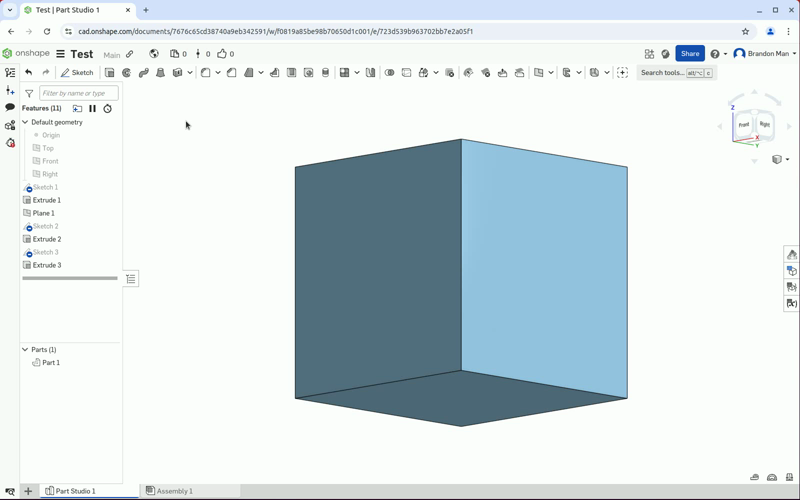
key(down, 3)
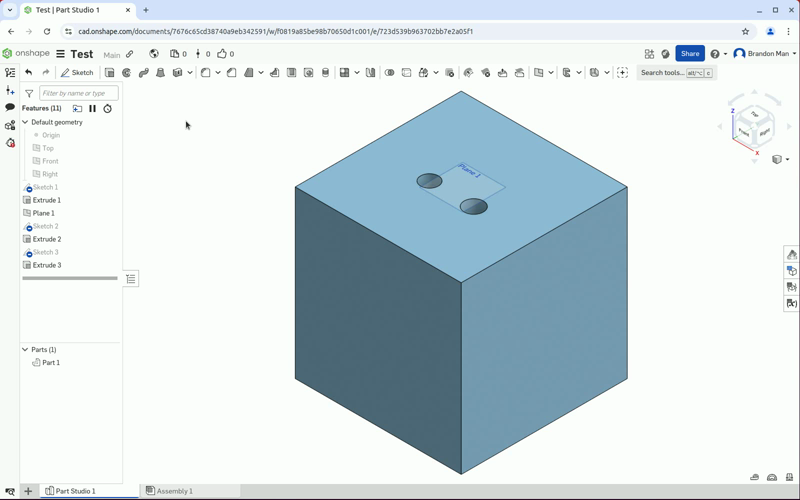
mouse_move(73, 189)
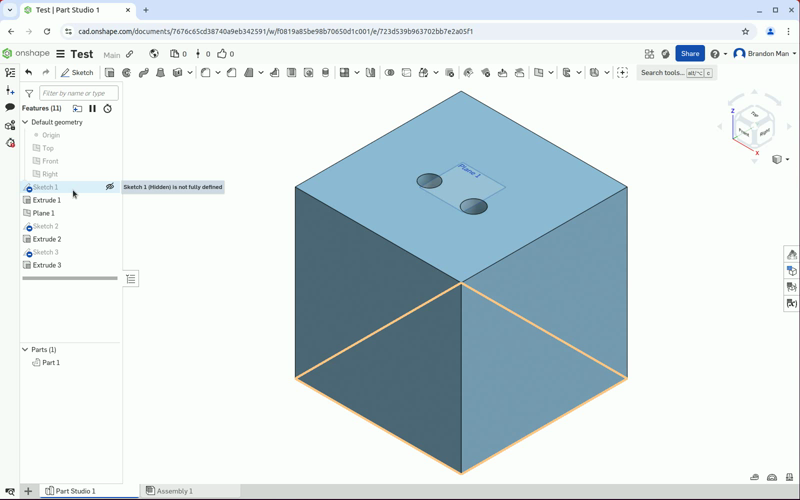
click(73, 189)